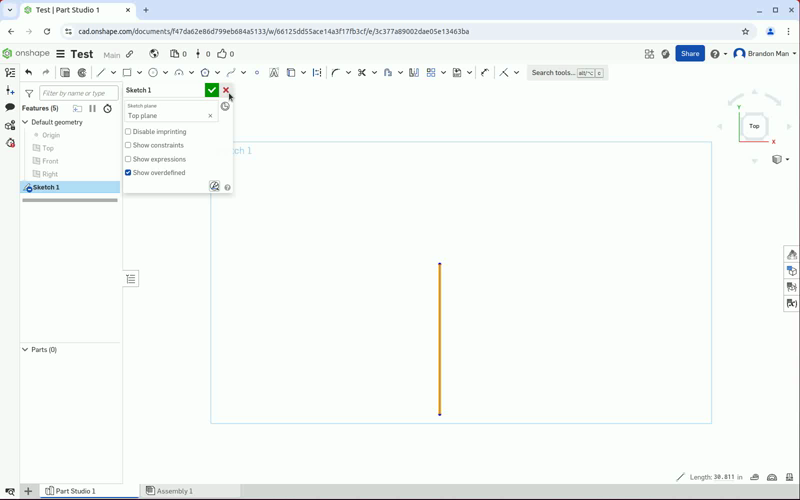
key(shift+h)
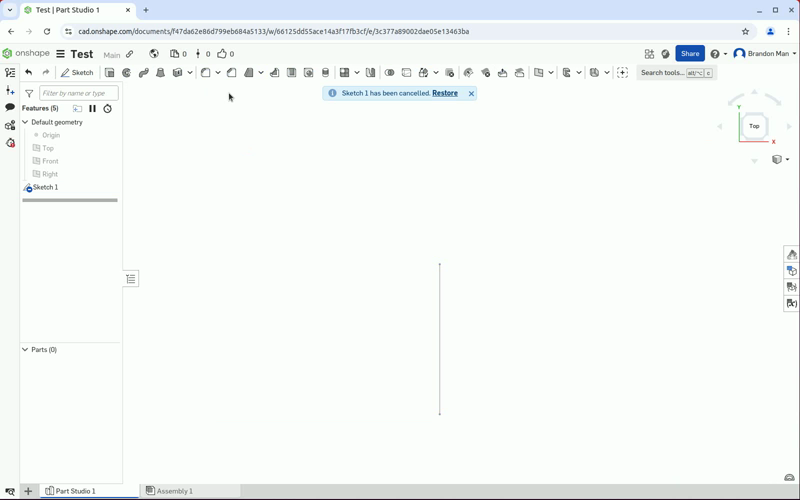
key(shift+s)
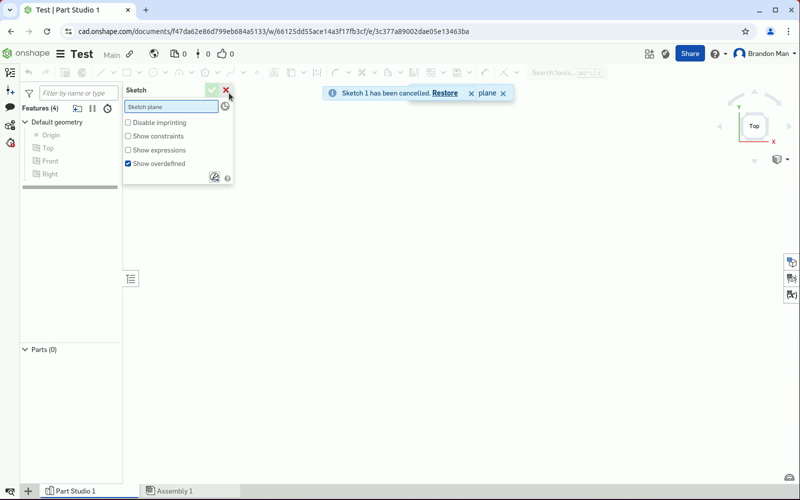
mouse_move(73, 150)
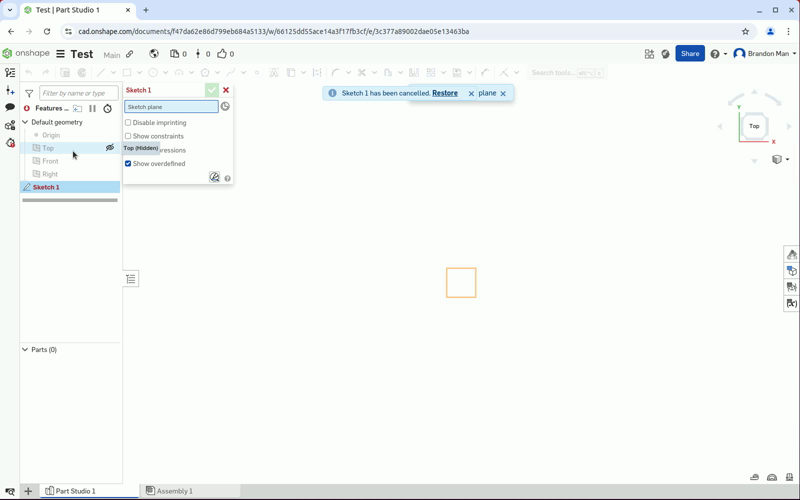
click(73, 150)
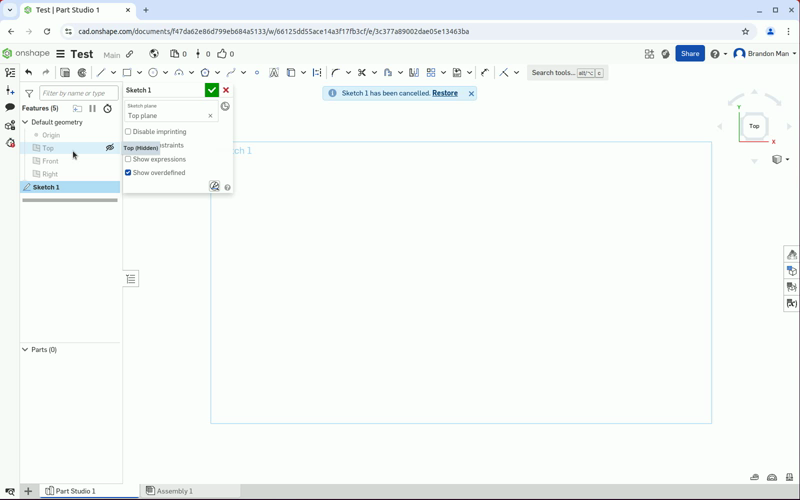
mouse_move(73, 352)
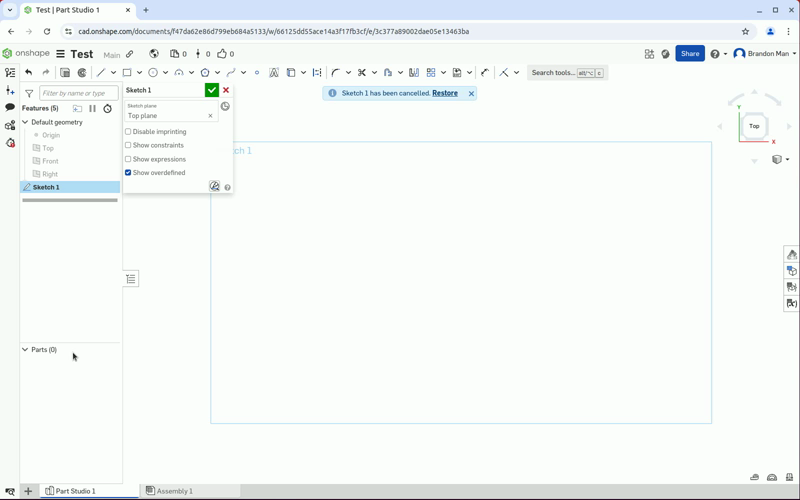
key(y)
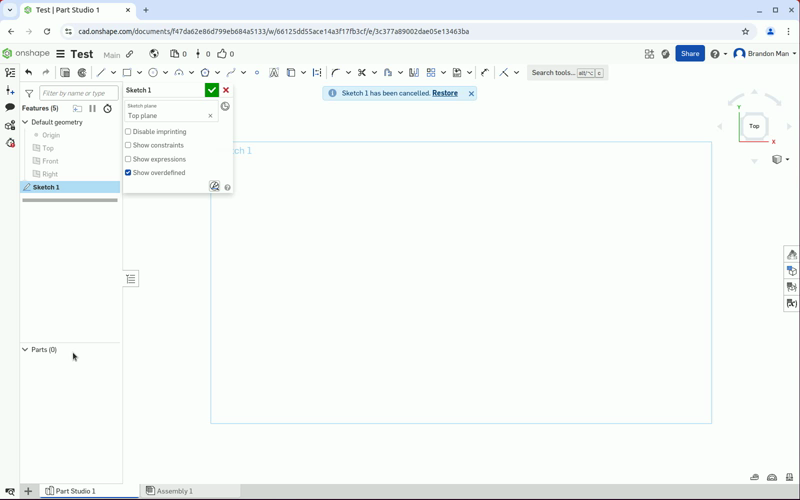
key(l)
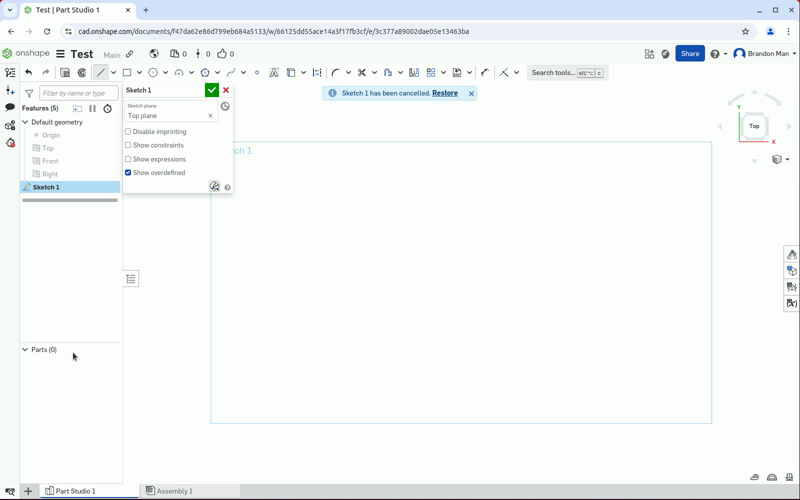
key_down(shift)
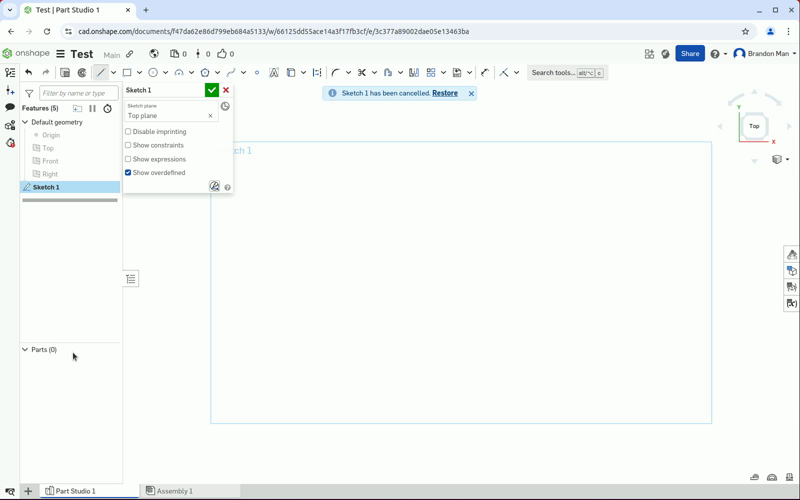
mouse_move(460, 282)
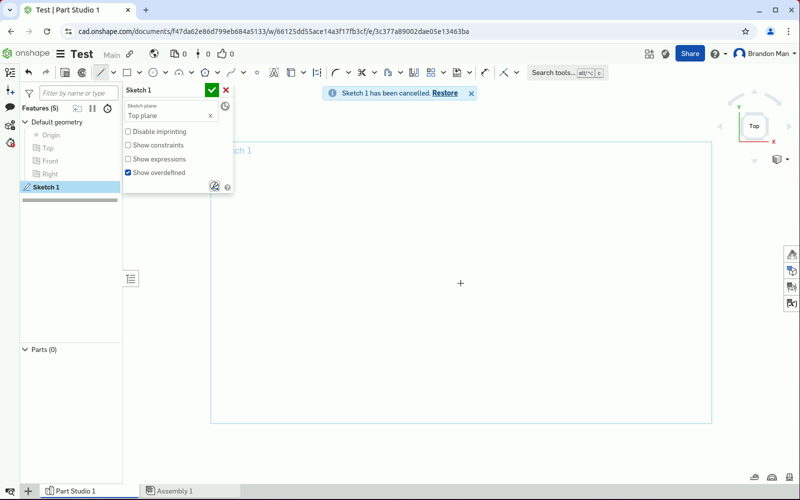
click(460, 282)
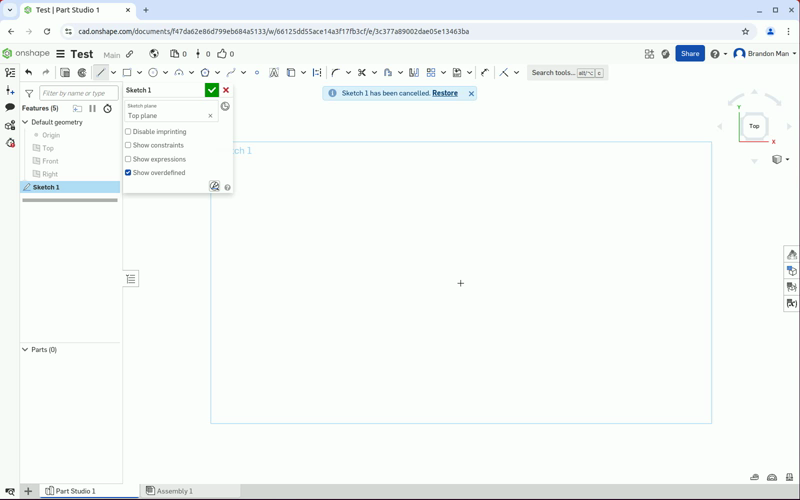
key_up(shift)
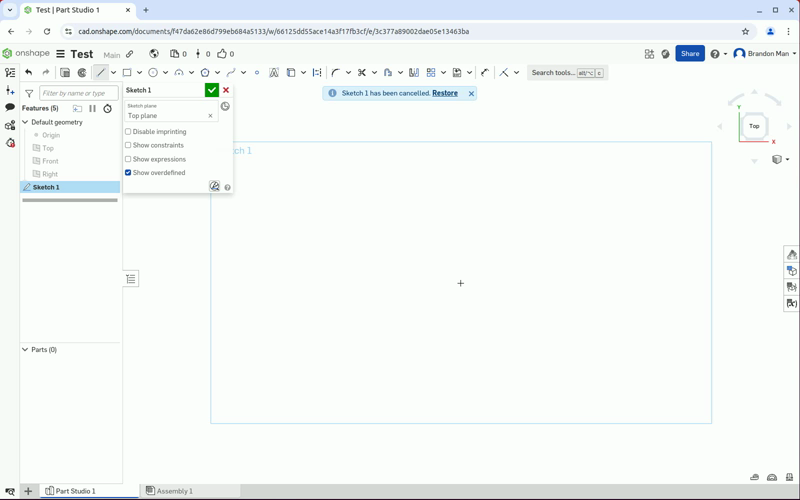
key_down(shift)
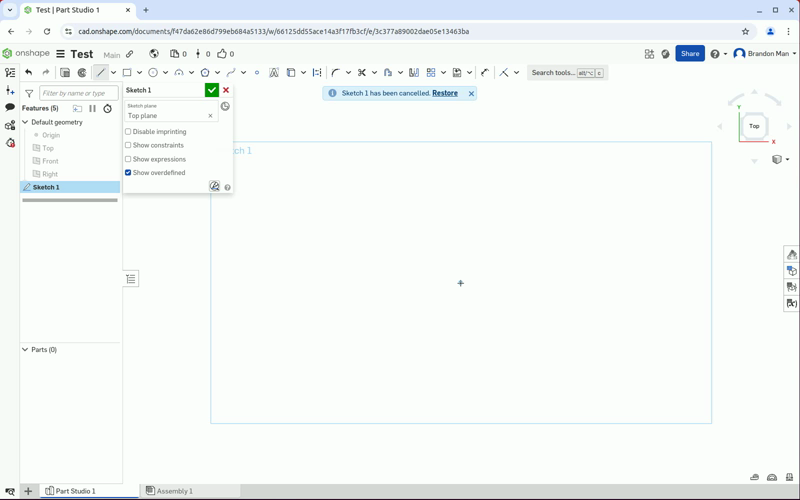
mouse_move(535, 282)
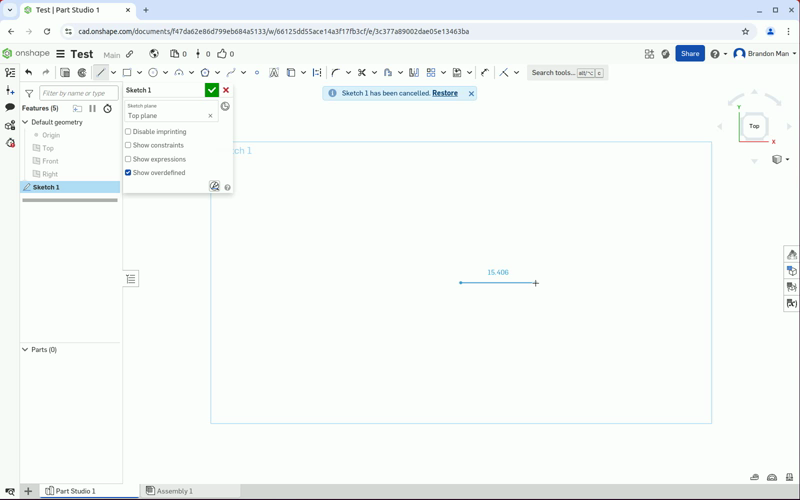
click(535, 282)
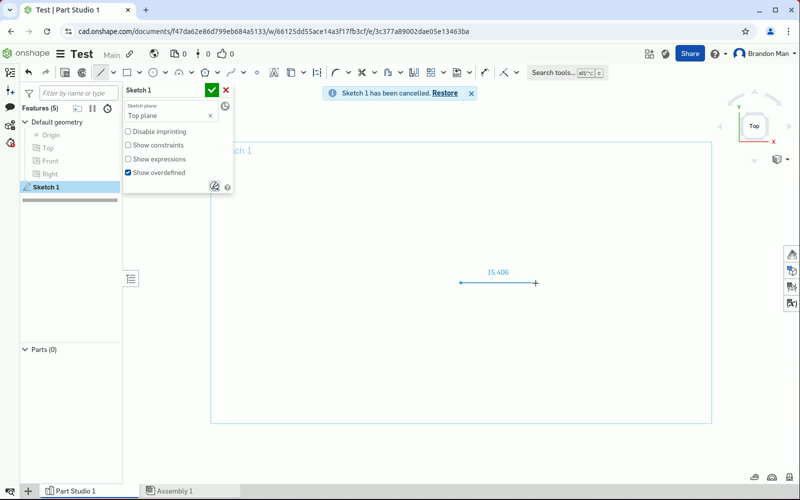
key_up(shift)
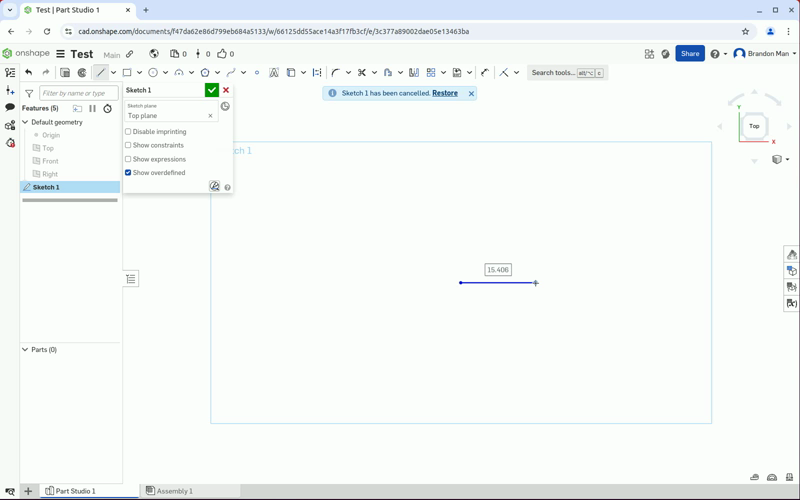
key_down(shift)
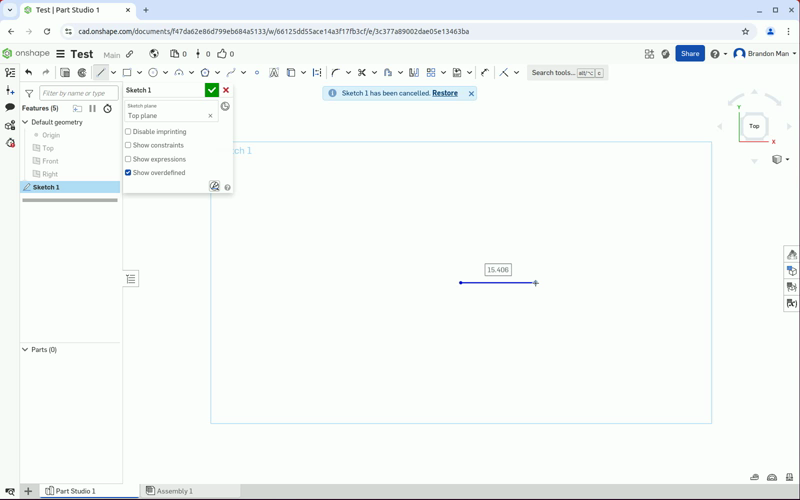
mouse_move(535, 170)
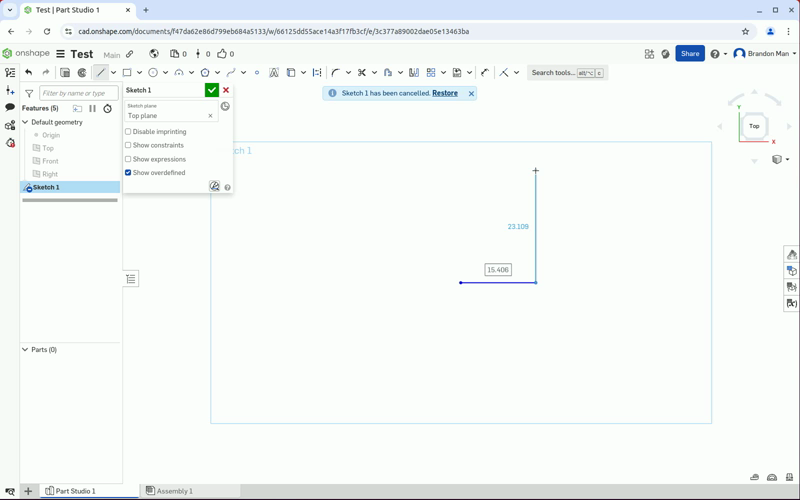
click(535, 170)
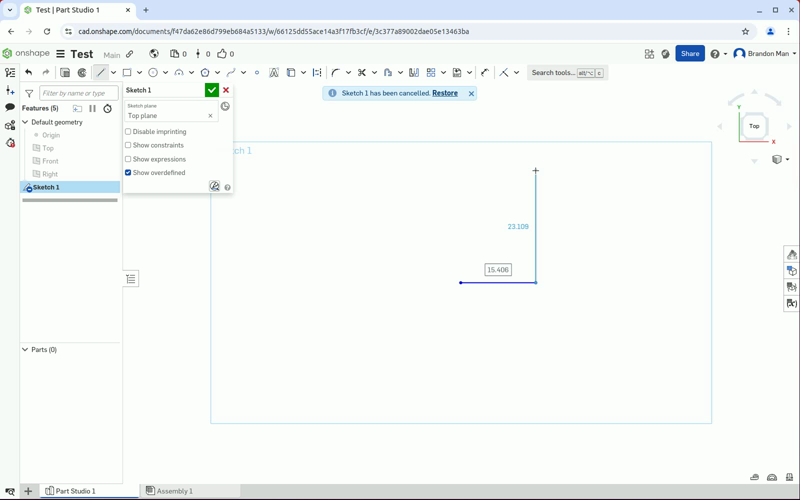
key_up(shift)
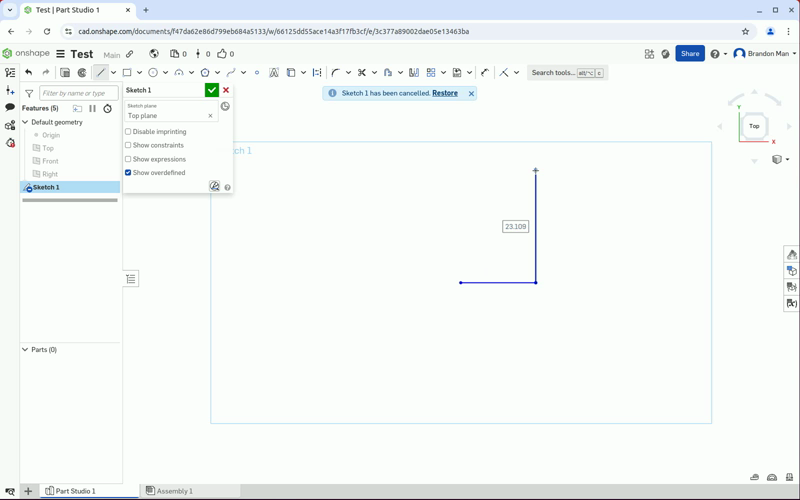
key_down(shift)
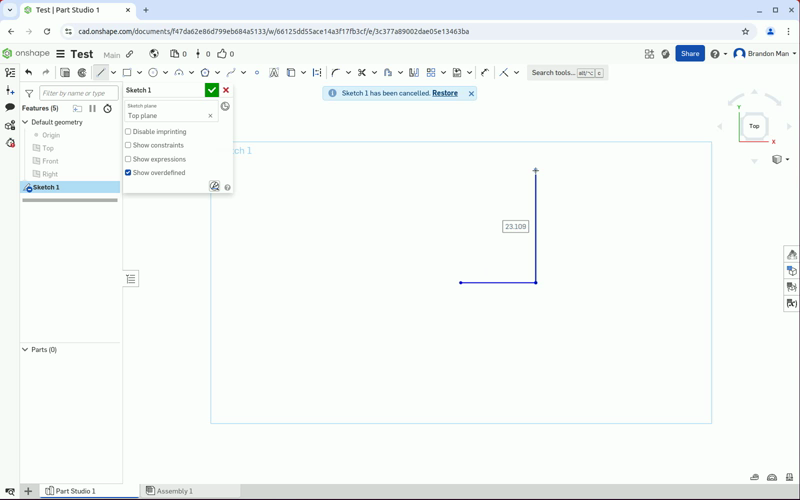
mouse_move(460, 170)
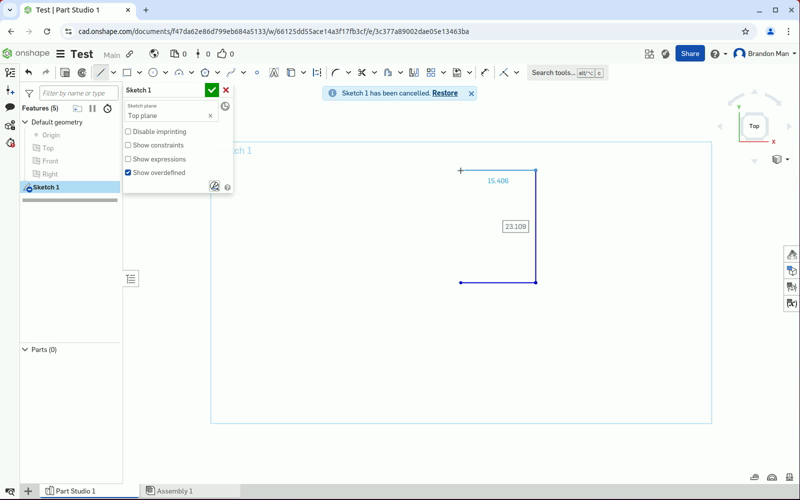
click(460, 170)
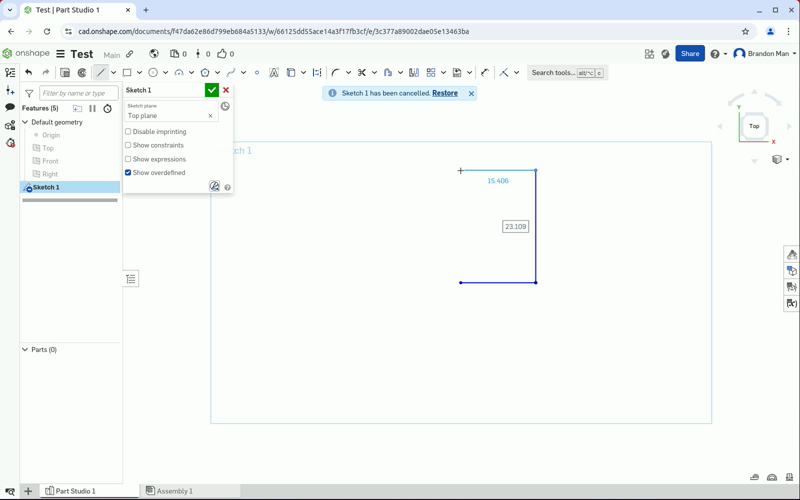
key_up(shift)
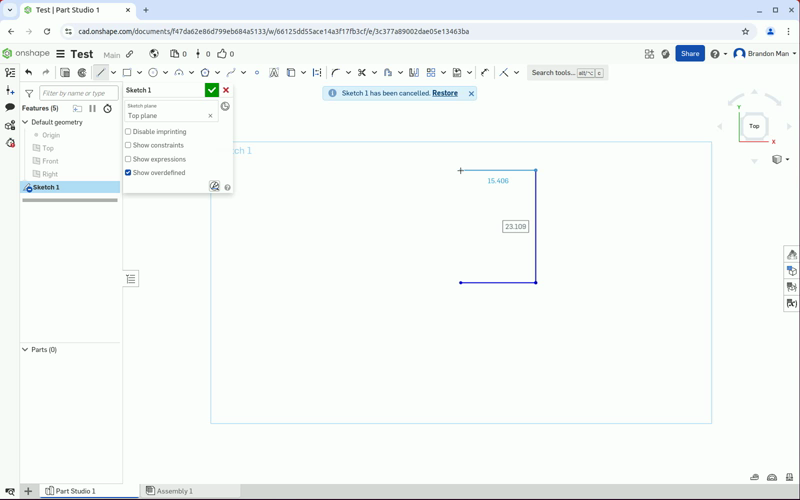
key_down(shift)
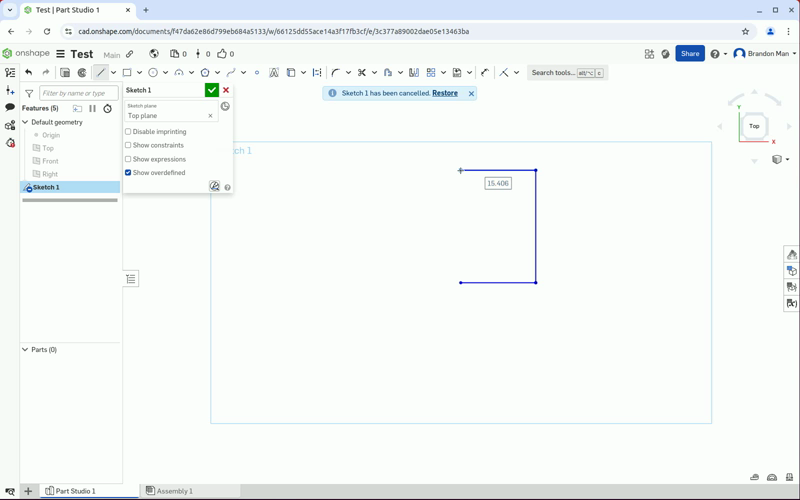
mouse_move(460, 282)
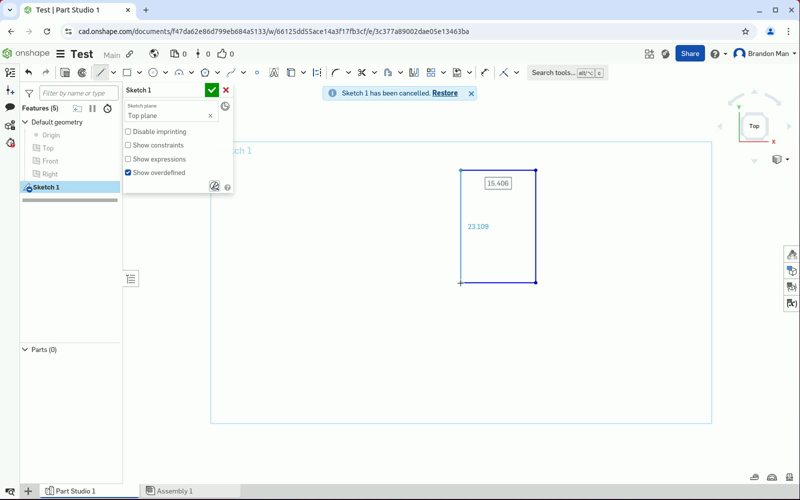
key_up(shift)
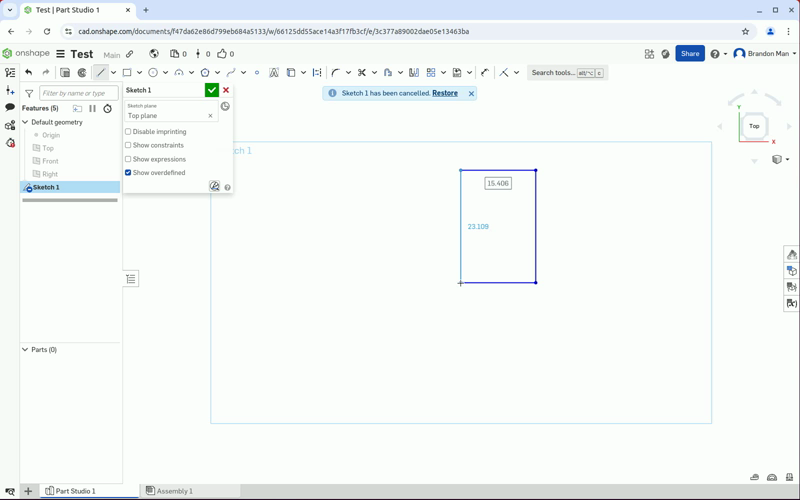
click(460, 282)
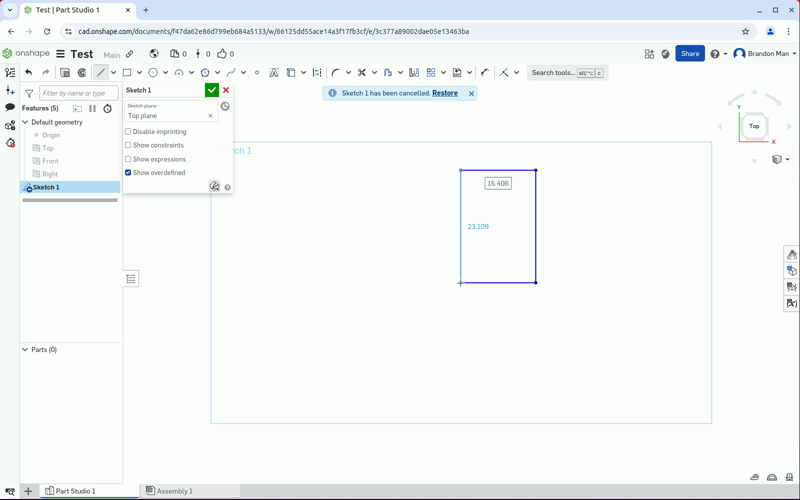
key(esc)
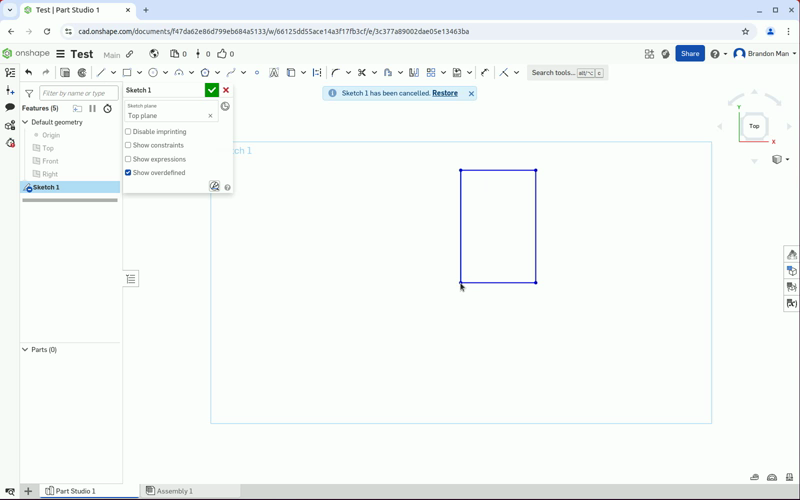
mouse_move(525, 203)
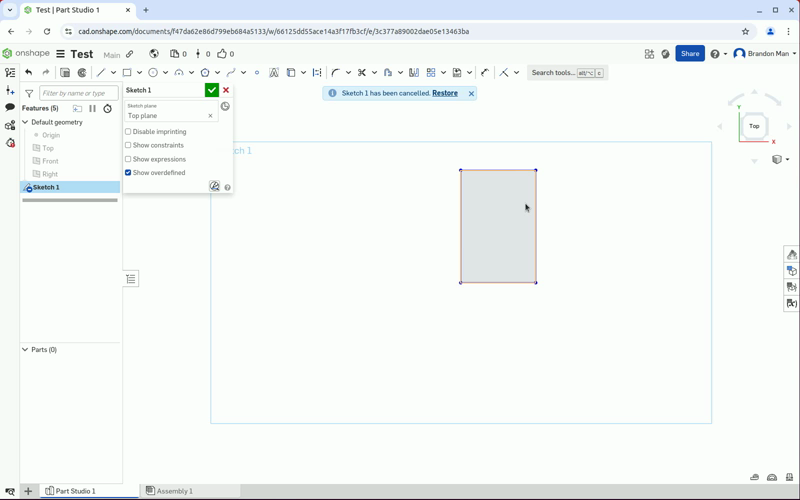
click(525, 203)
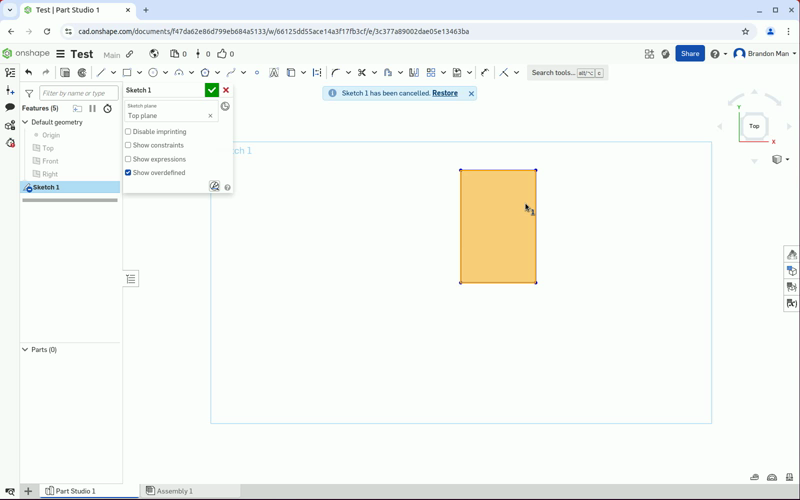
mouse_move(73, 352)
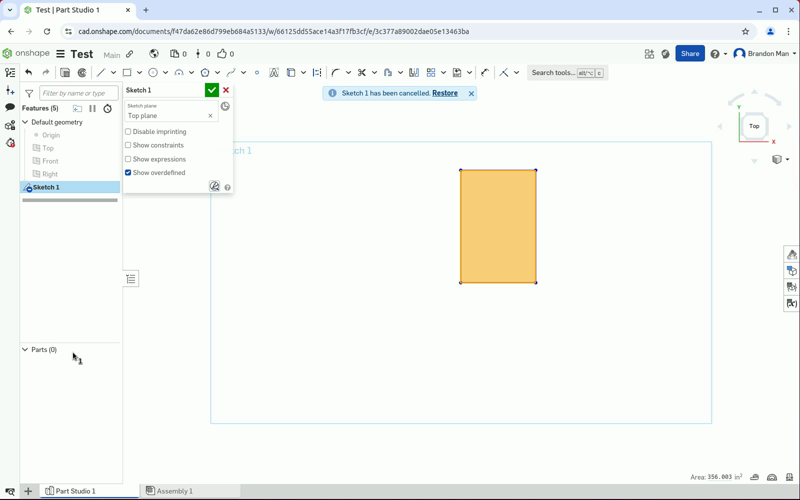
key(shift+y)
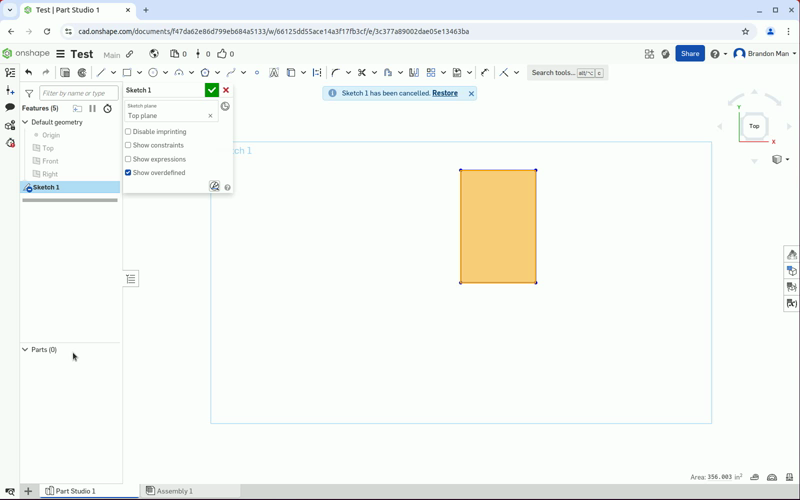
key(shift+e)
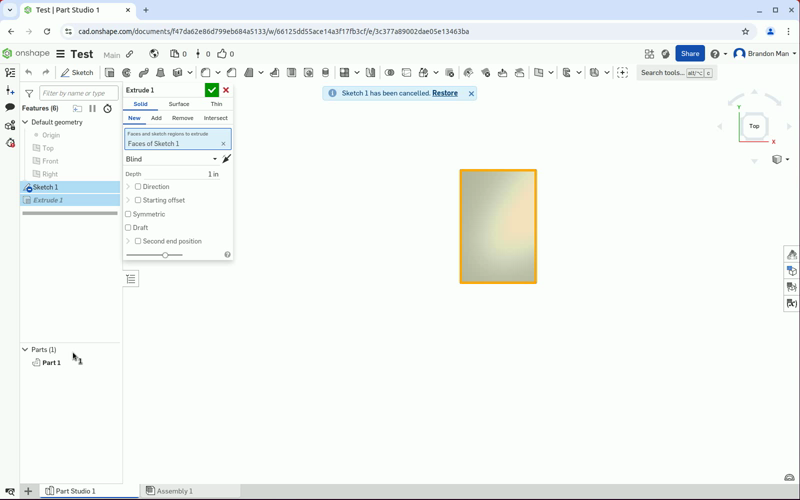
mouse_move(143, 106)
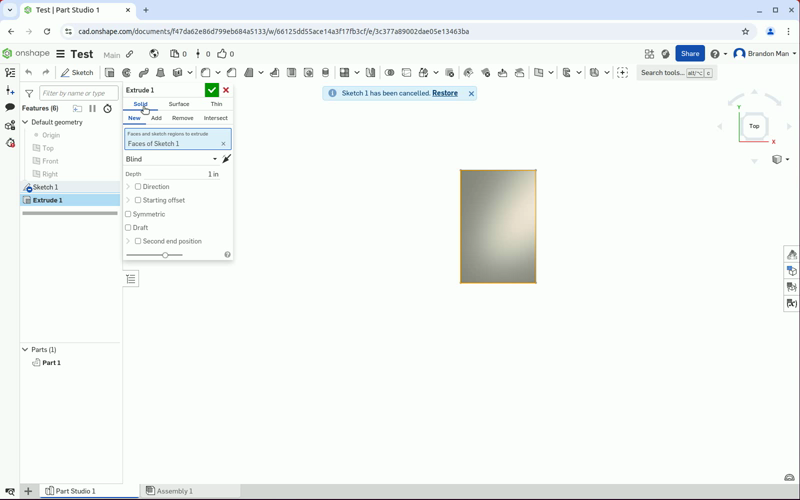
click(143, 106)
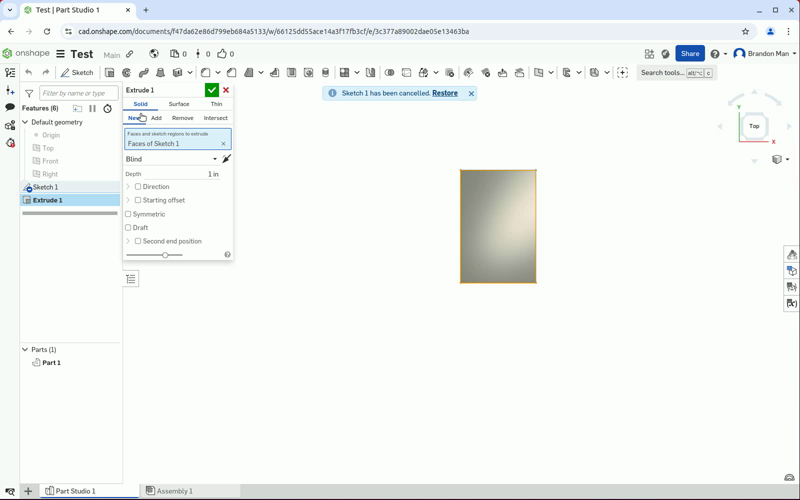
mouse_move(137, 120)
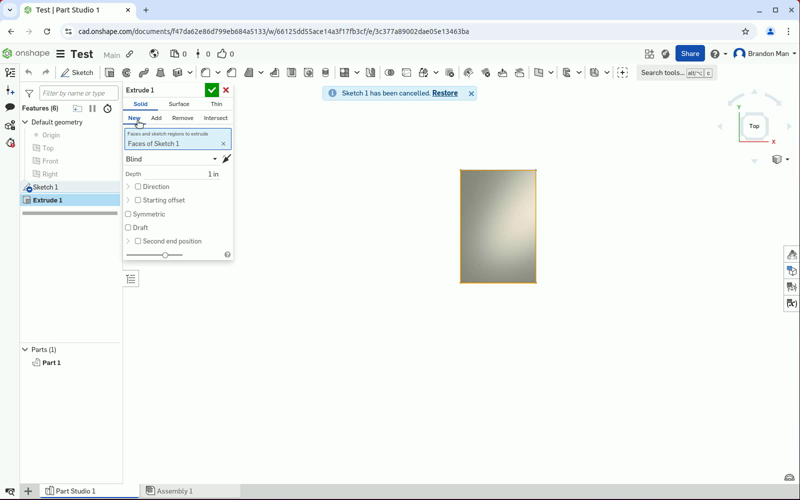
click(137, 120)
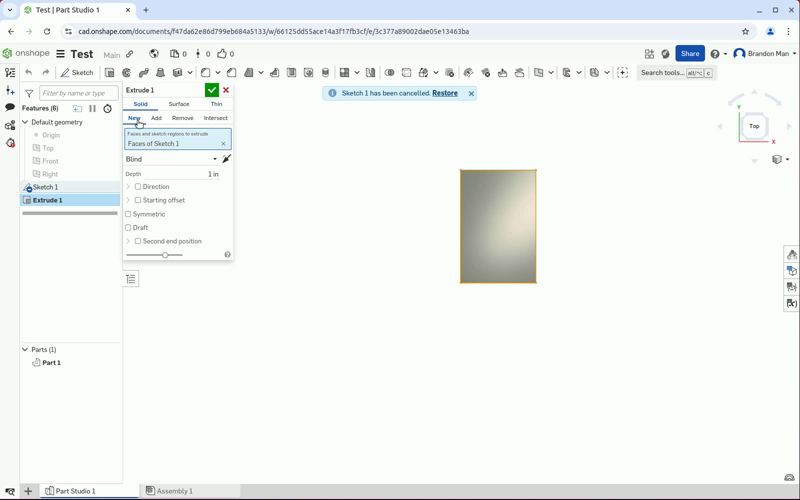
key(tab, 4)
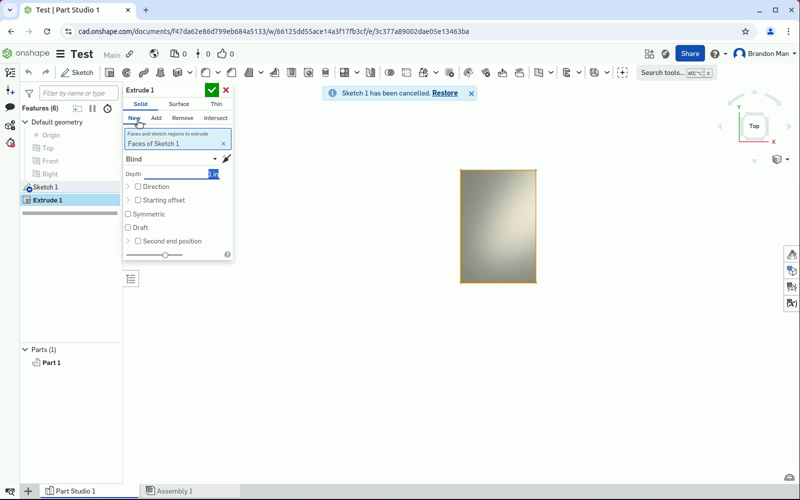
text(9.147)
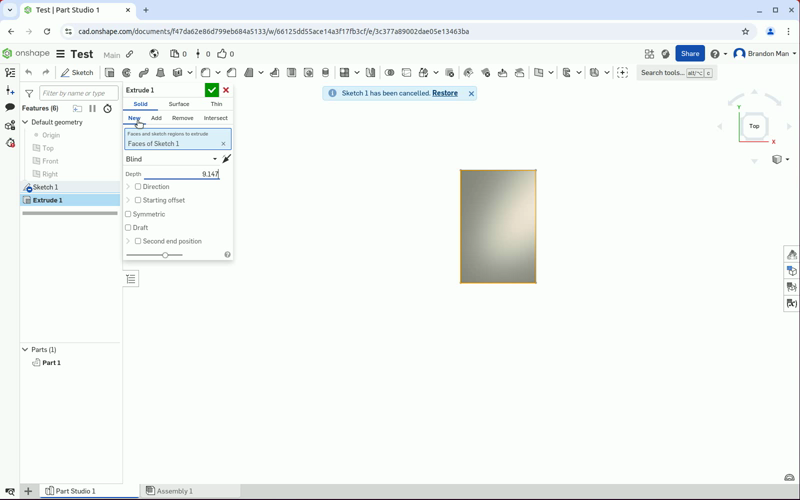
key(enter)
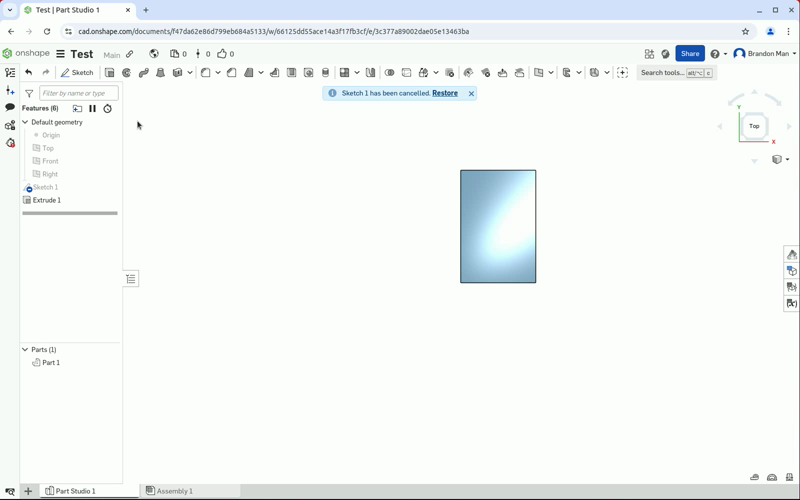
key(shift+h)
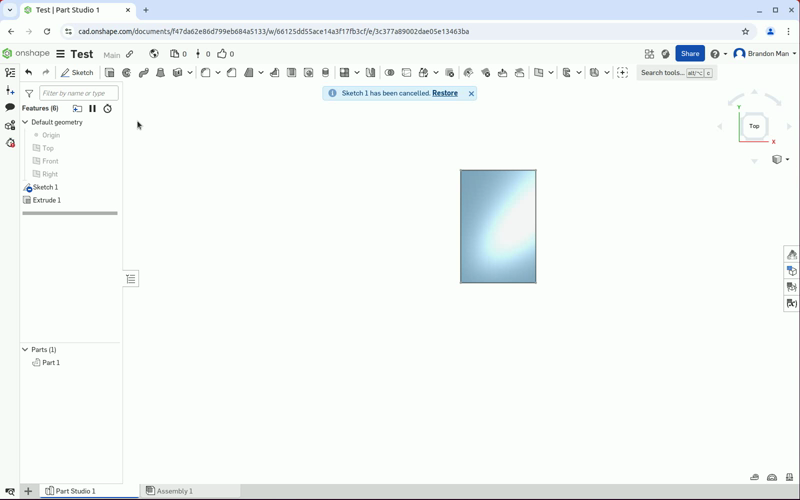
key(shift+h)
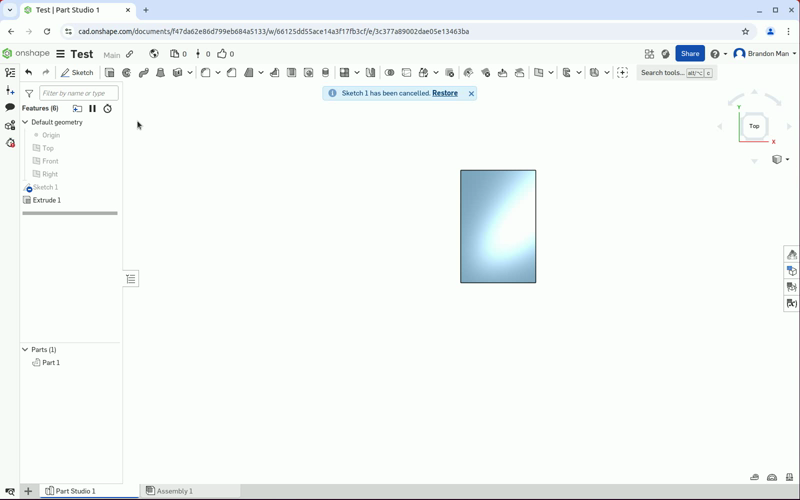
mouse_move(73, 189)
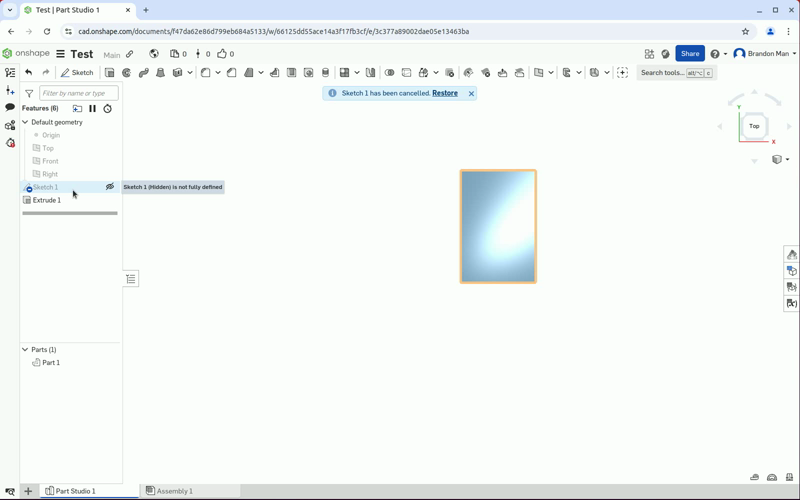
click(73, 189)
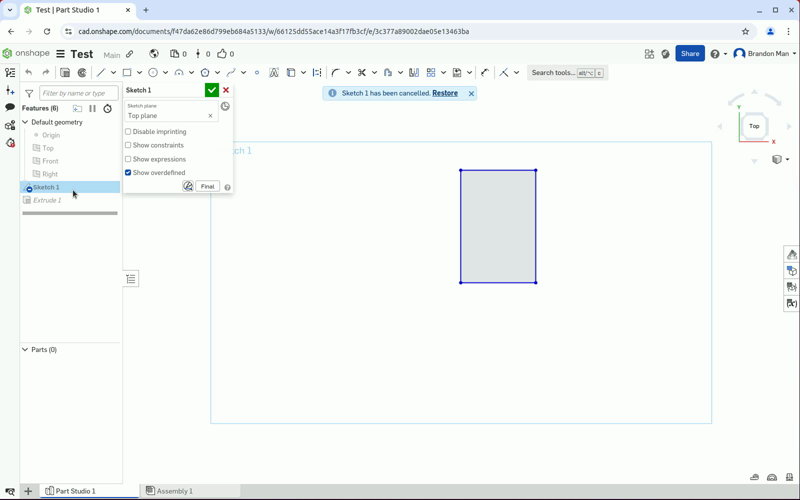
mouse_move(229, 92)
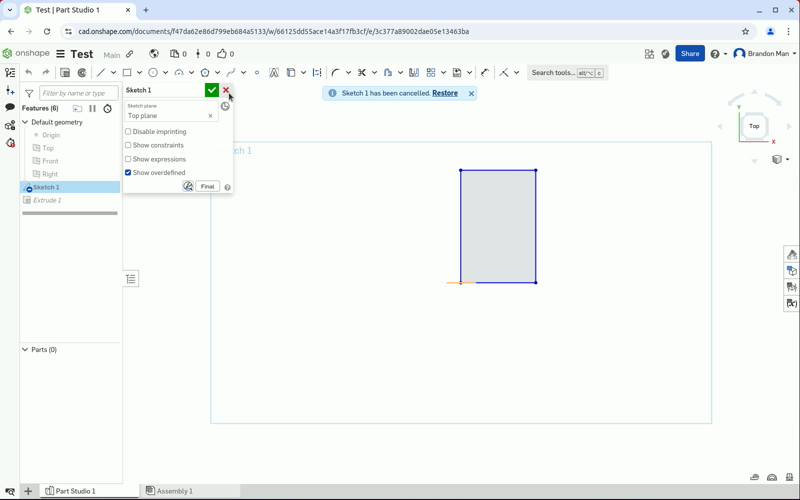
click(229, 92)
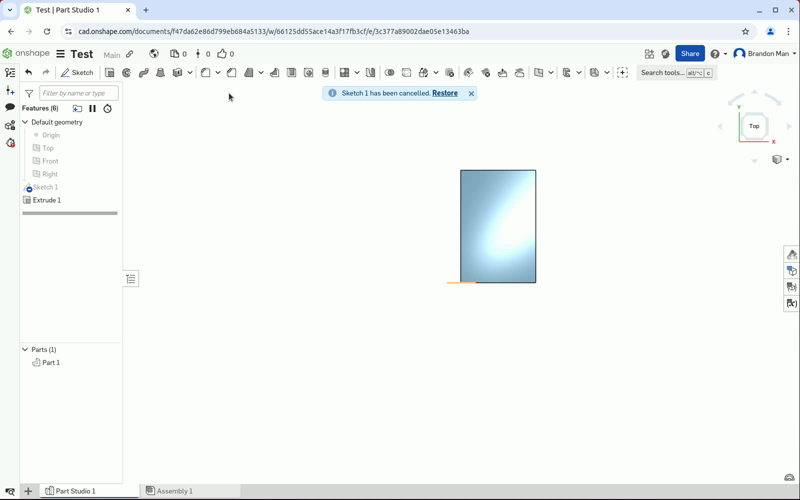
mouse_move(541, 75)
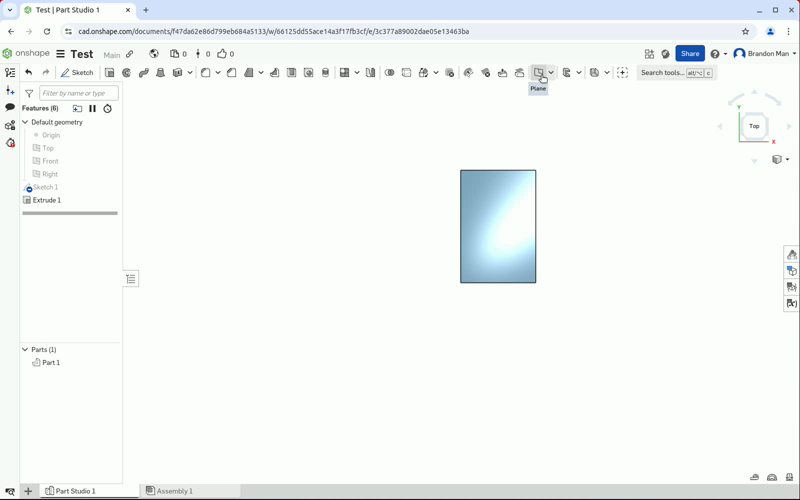
click(541, 75)
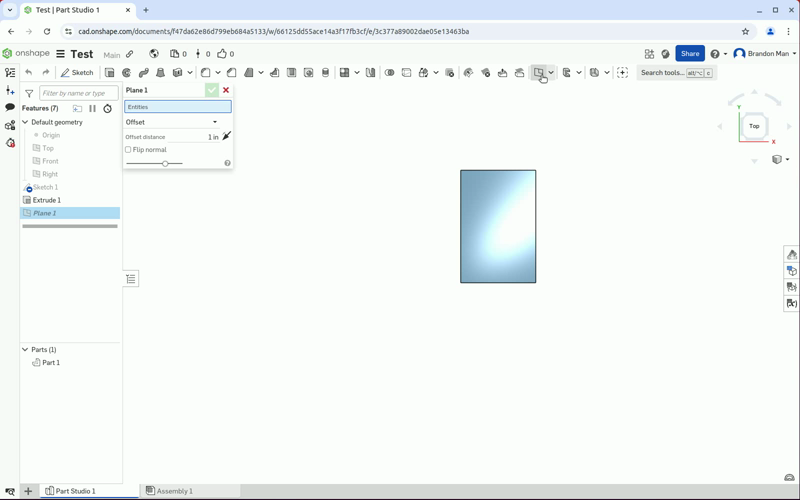
mouse_move(73, 150)
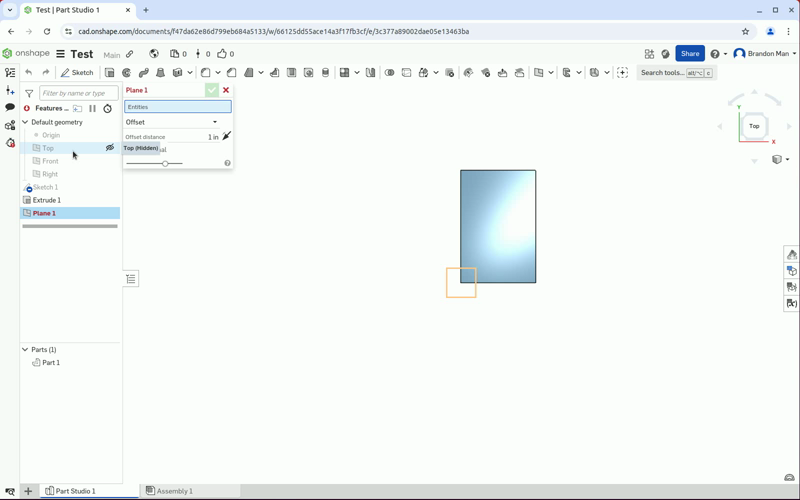
click(73, 150)
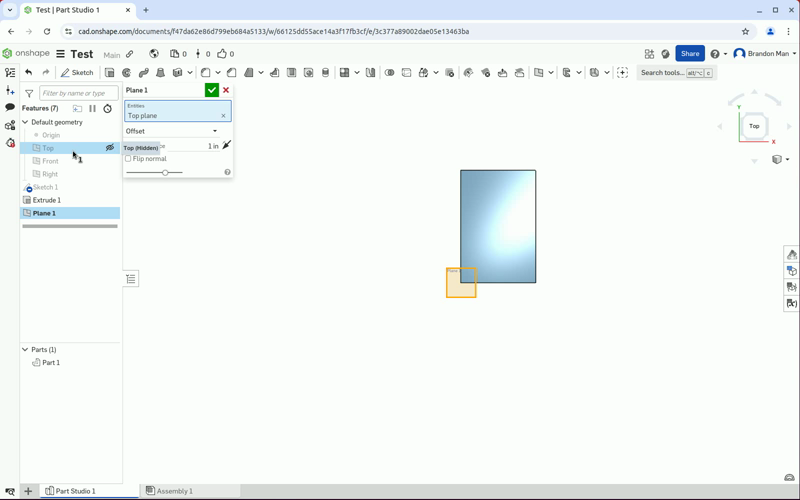
key(tab, 2)
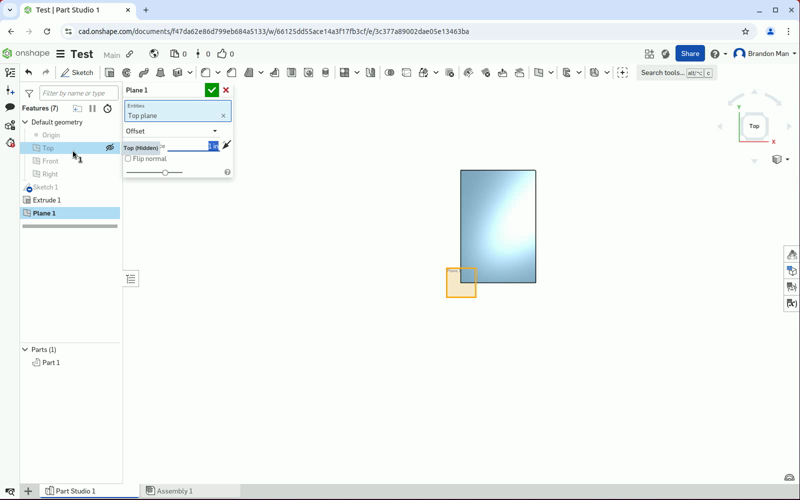
text(9.151)
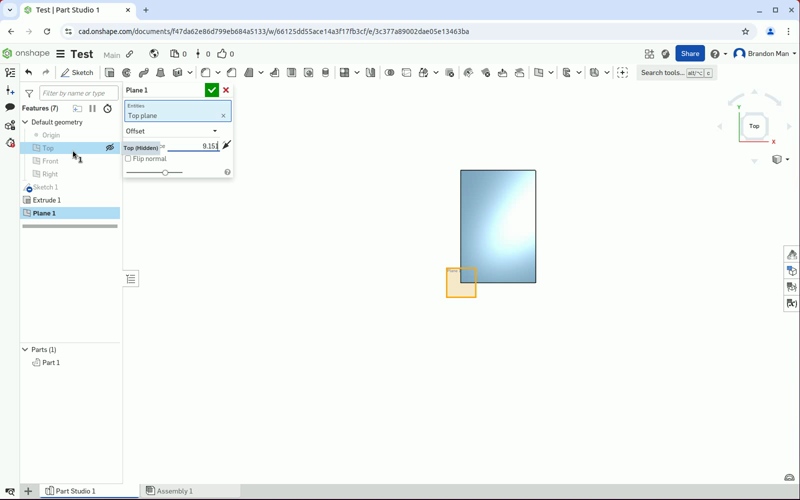
key(enter, 2)
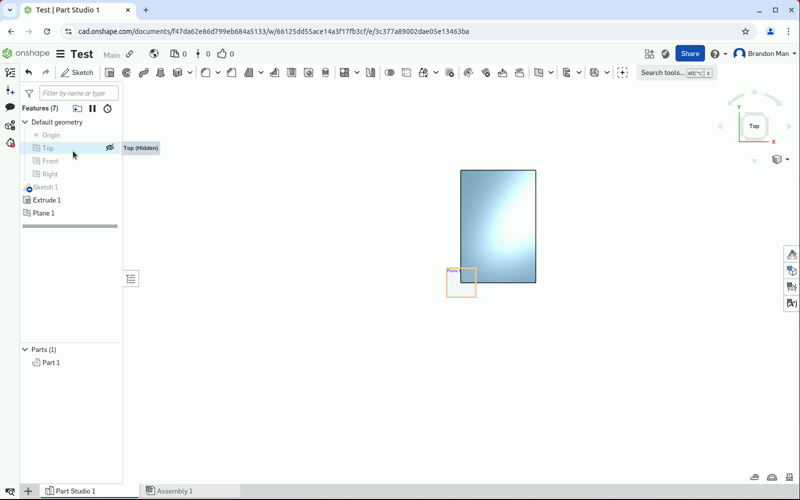
key(shift+s)
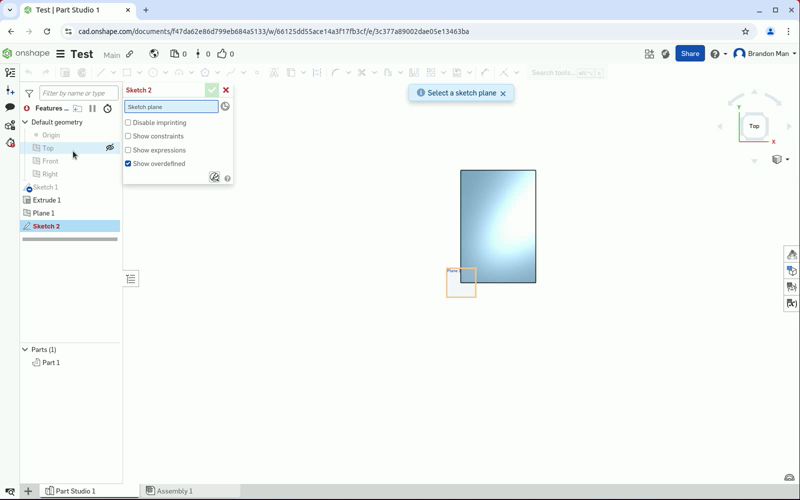
mouse_move(73, 215)
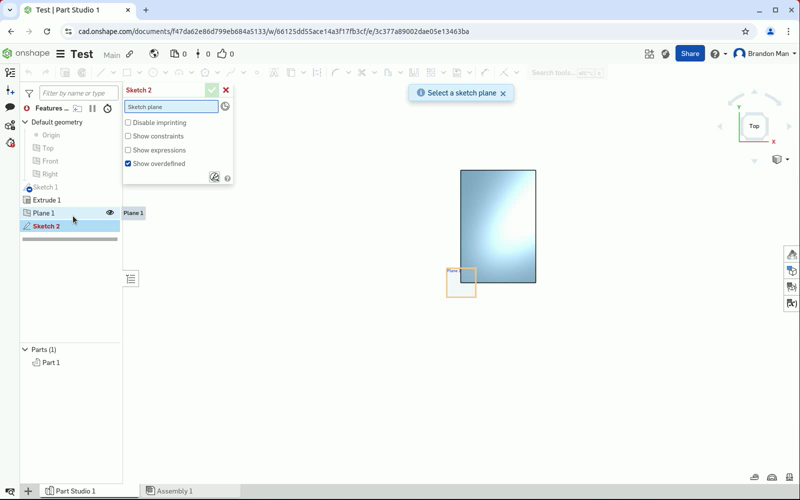
click(73, 215)
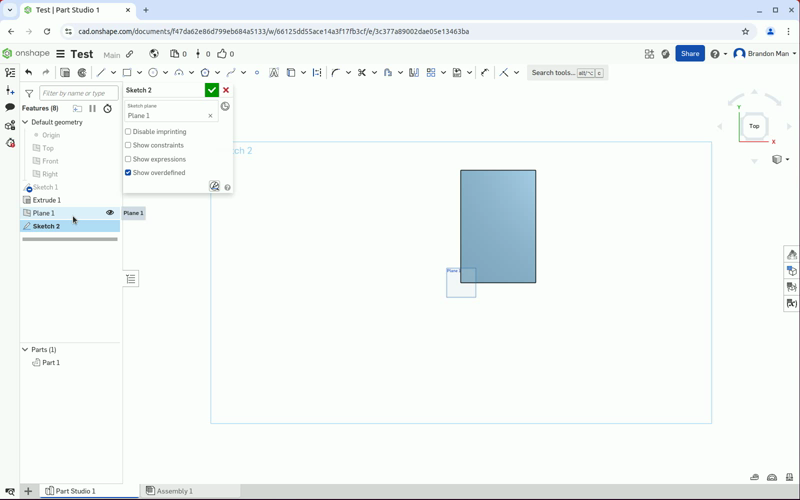
mouse_move(73, 352)
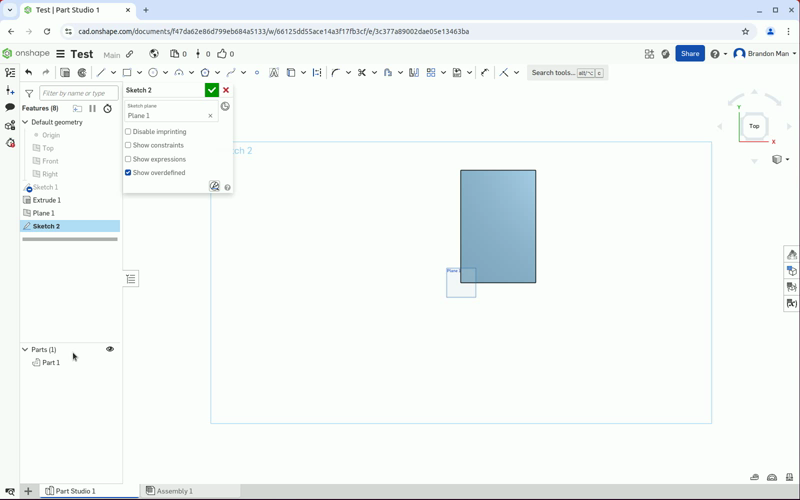
key(y)
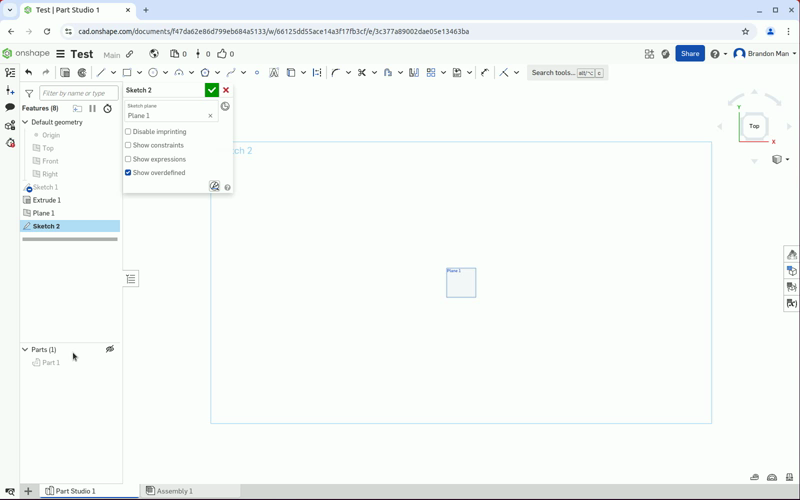
key(l)
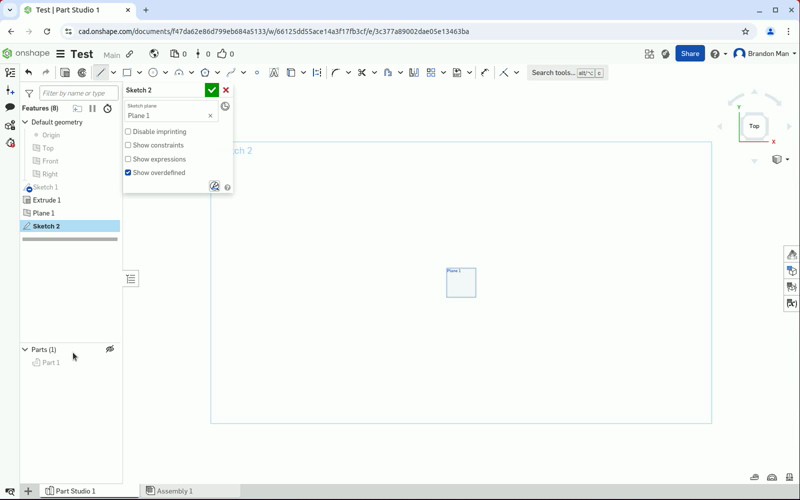
key_down(shift)
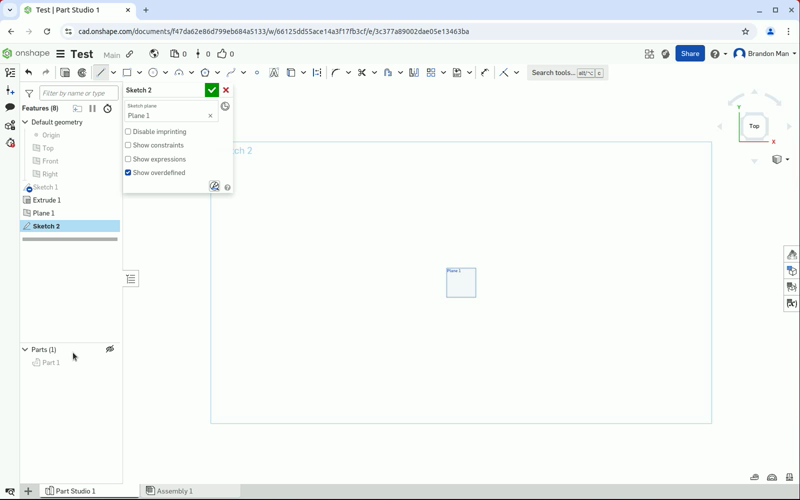
mouse_move(460, 282)
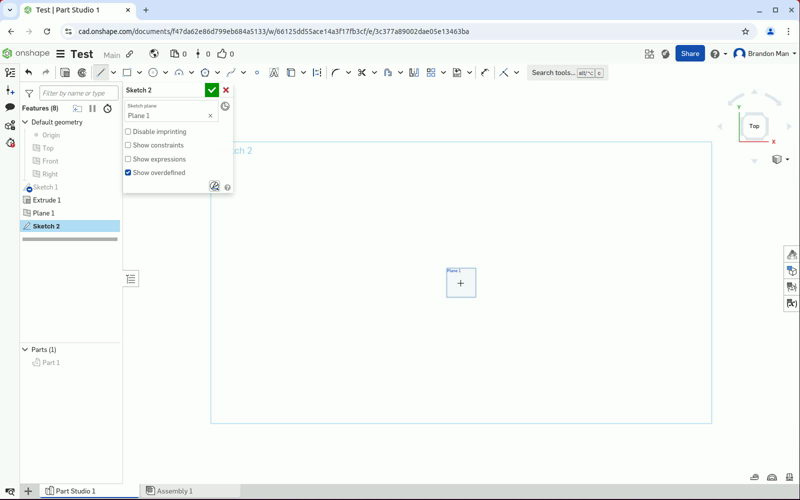
click(460, 282)
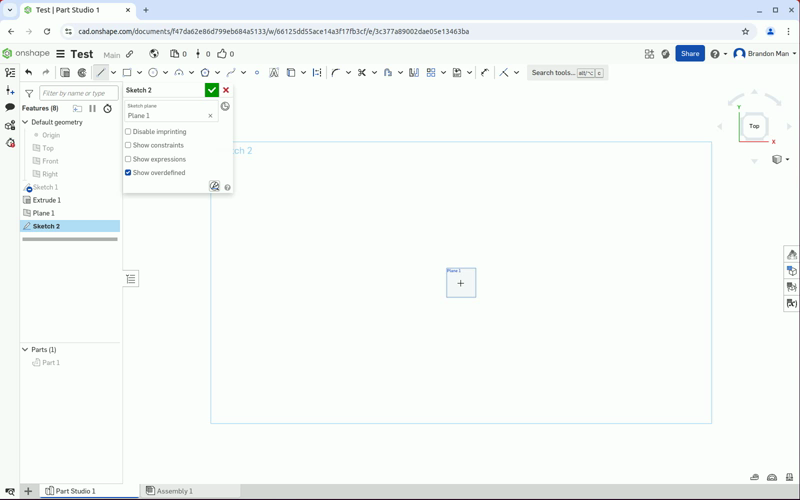
key_up(shift)
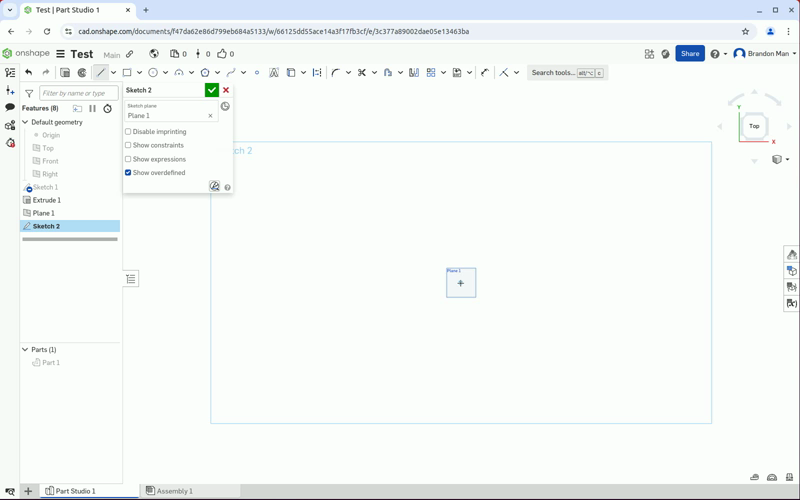
key_down(shift)
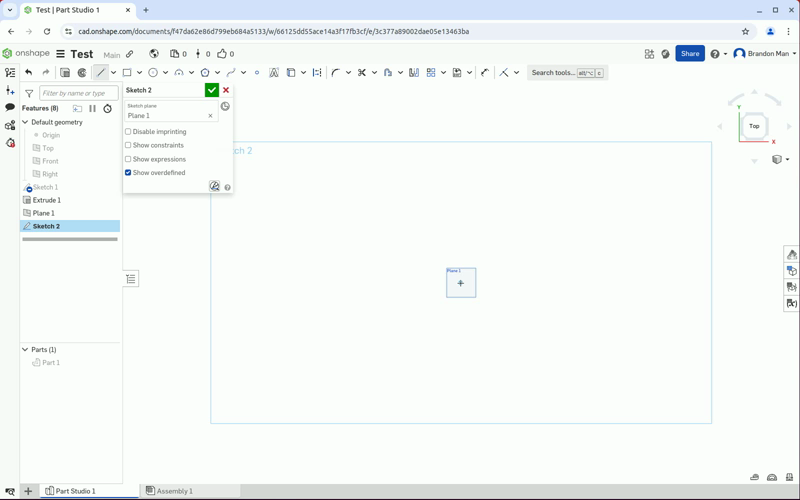
mouse_move(490, 282)
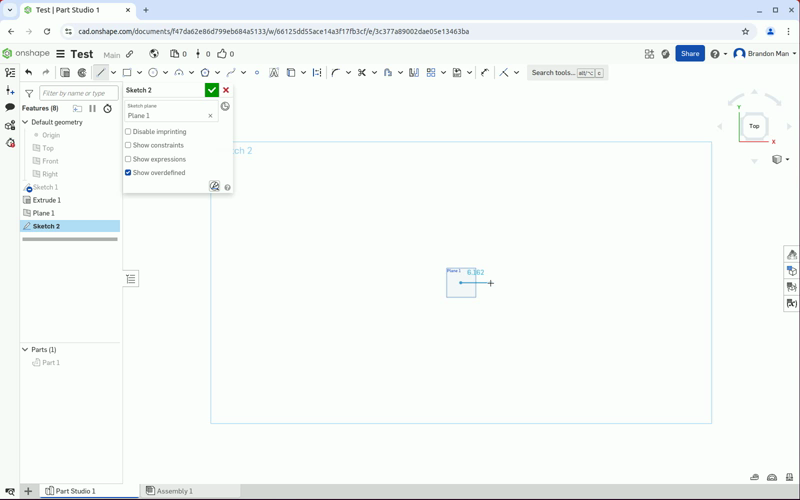
mouse_move(483, 282)
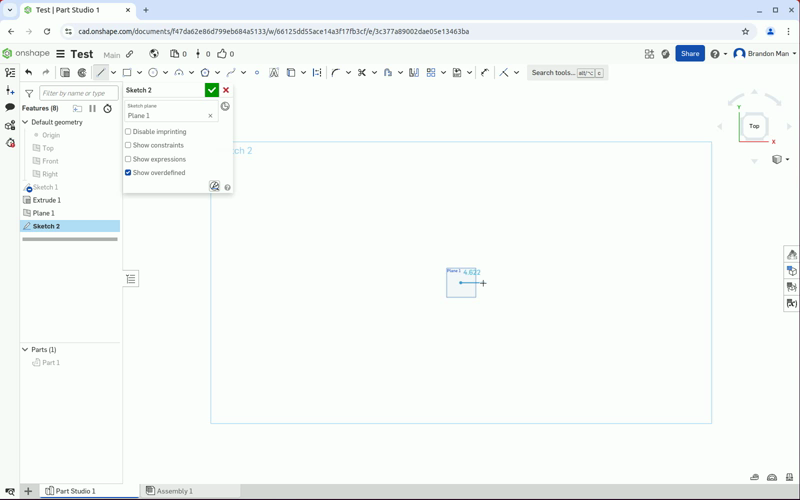
click(483, 282)
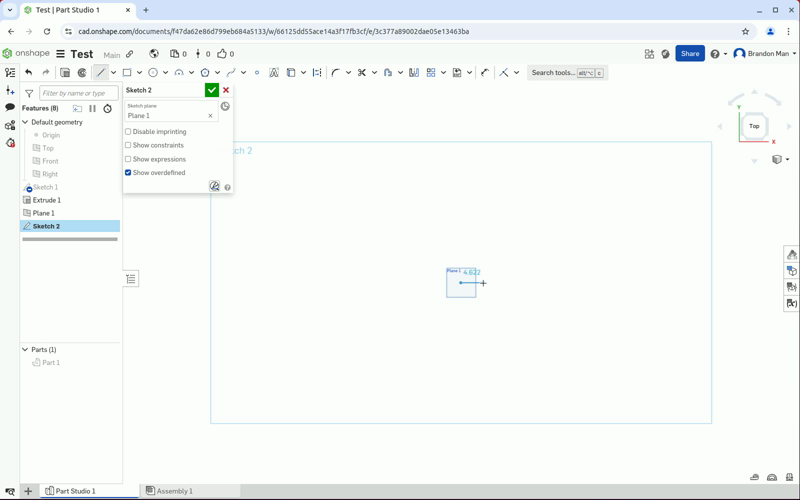
key_up(shift)
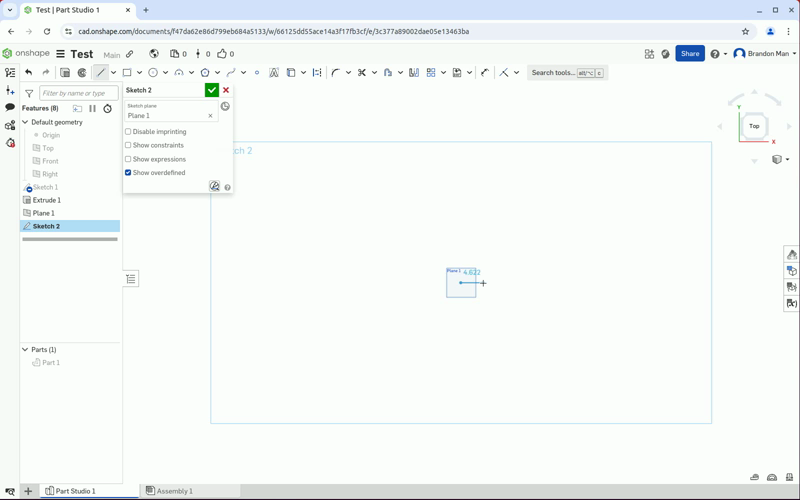
key_down(shift)
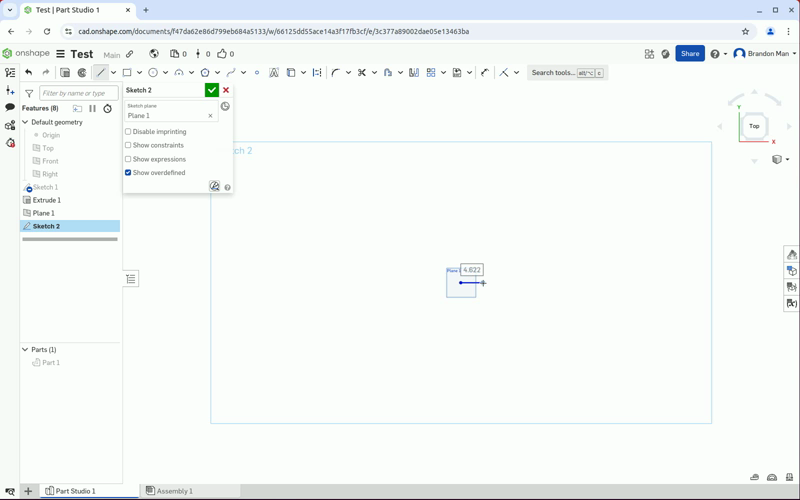
mouse_move(483, 170)
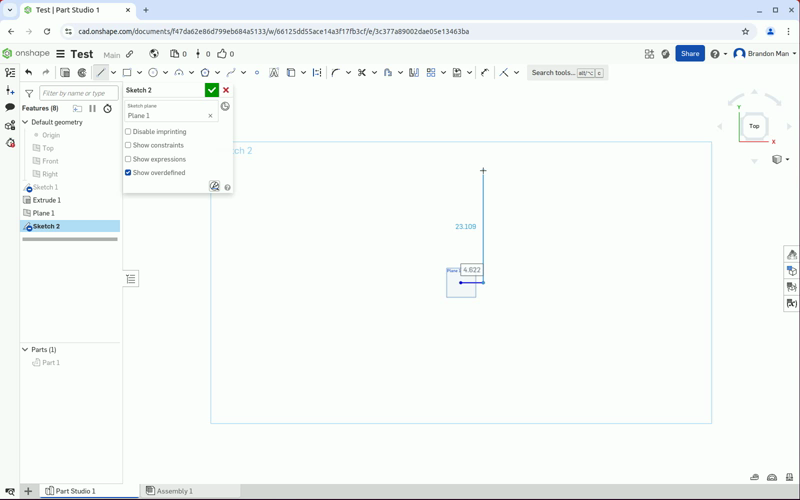
click(483, 170)
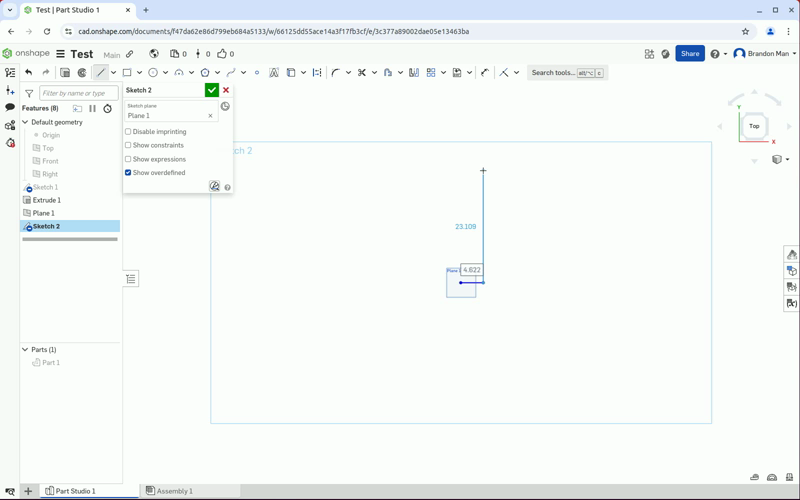
key_up(shift)
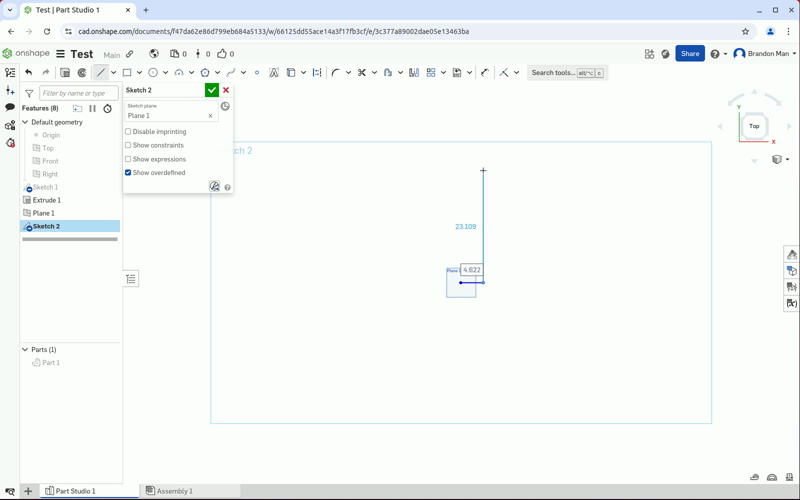
key_down(shift)
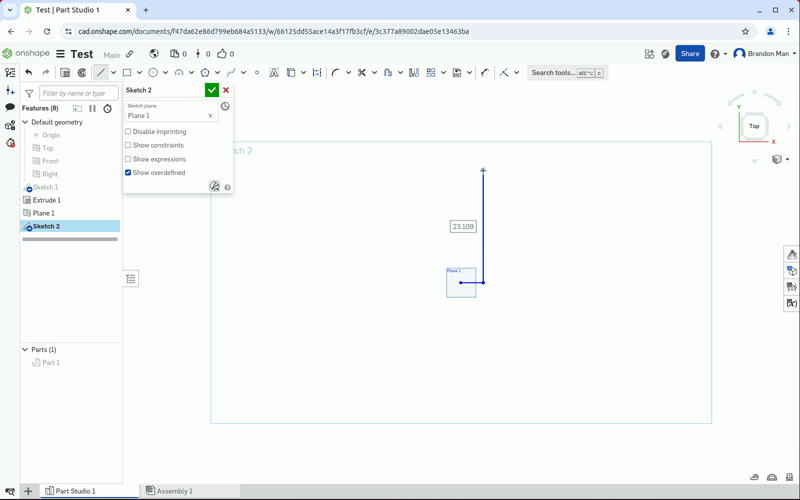
mouse_move(513, 170)
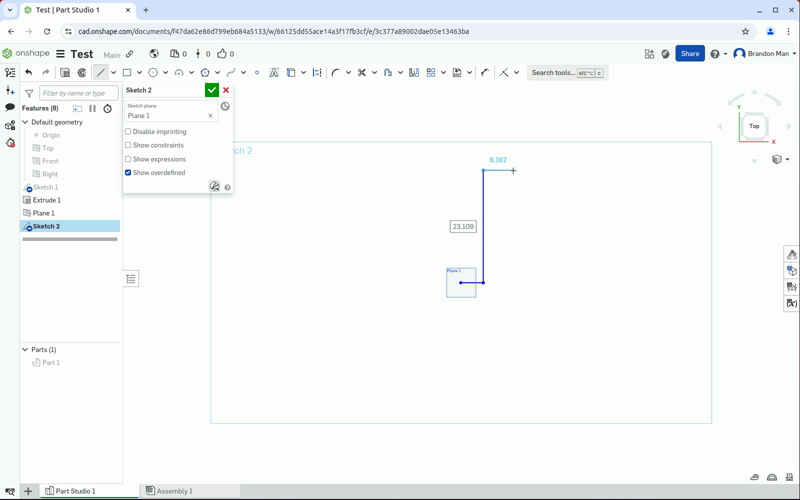
mouse_move(460, 170)
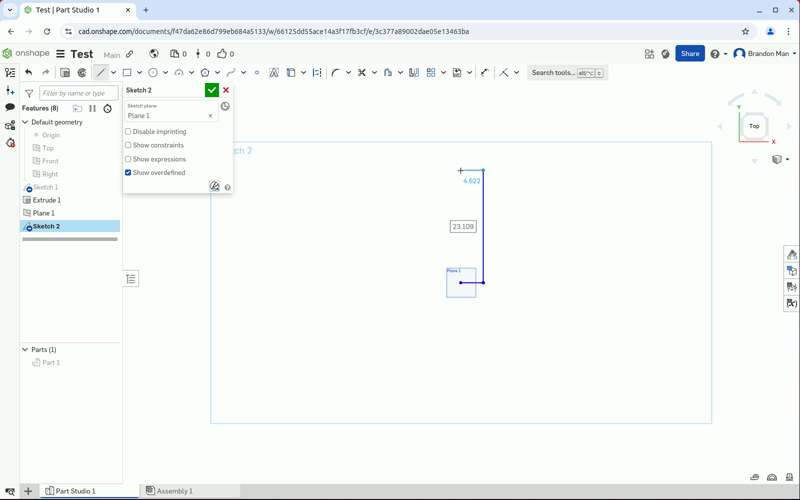
click(460, 170)
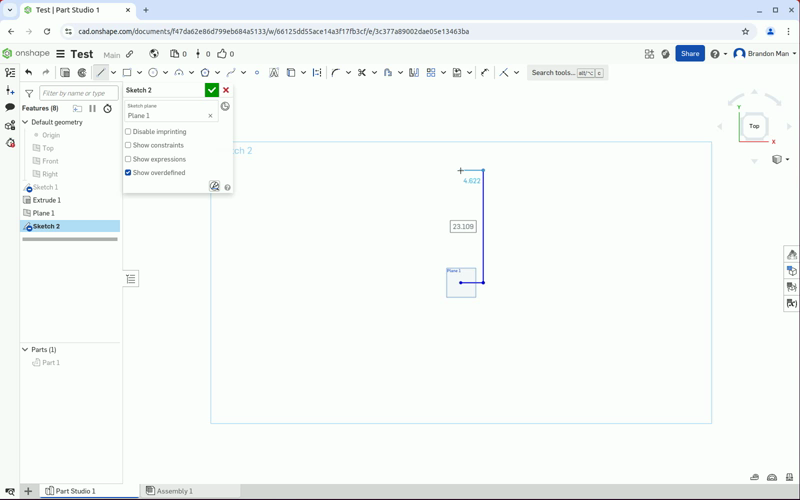
key_up(shift)
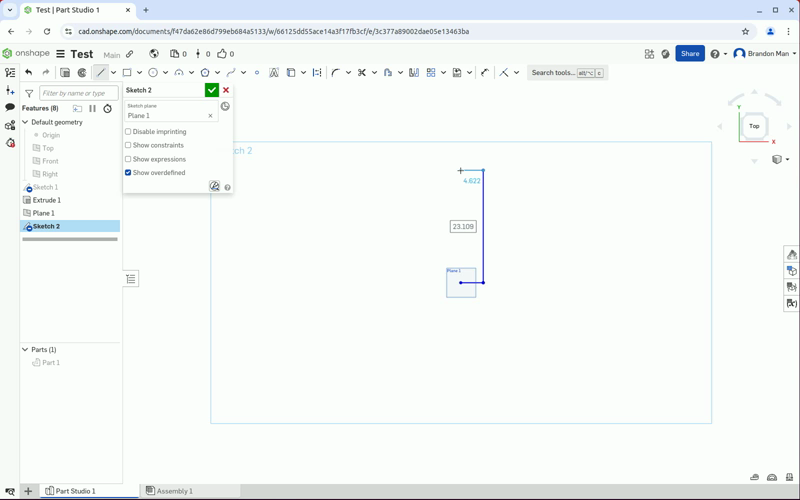
key_down(shift)
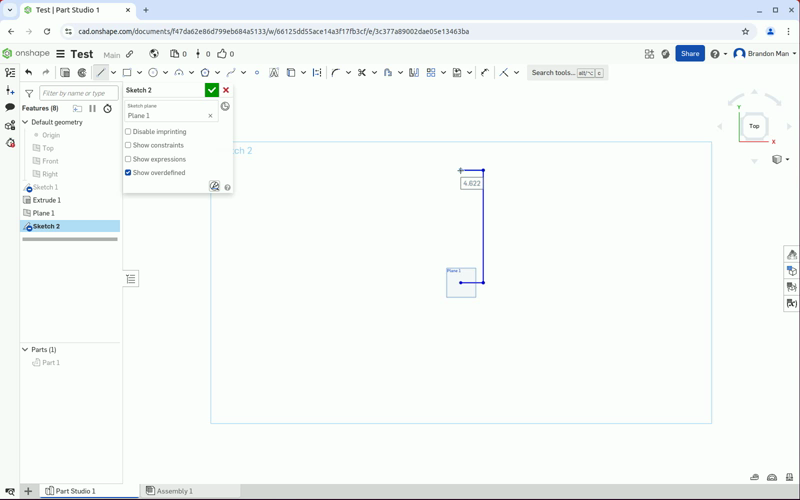
mouse_move(460, 282)
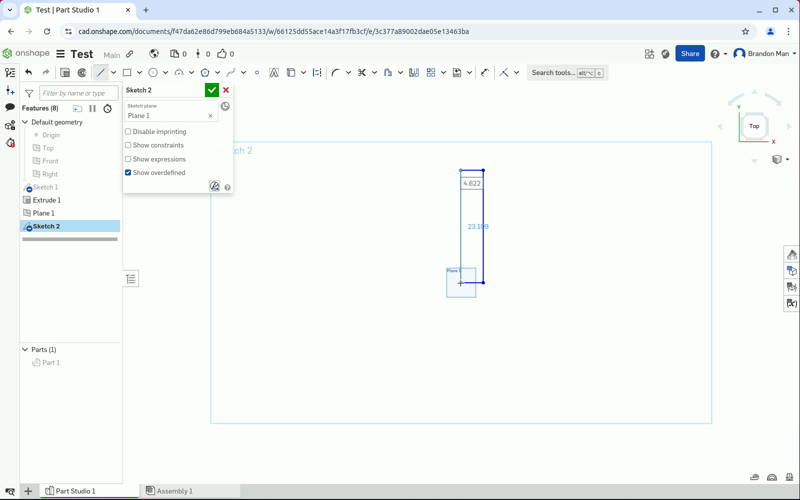
key_up(shift)
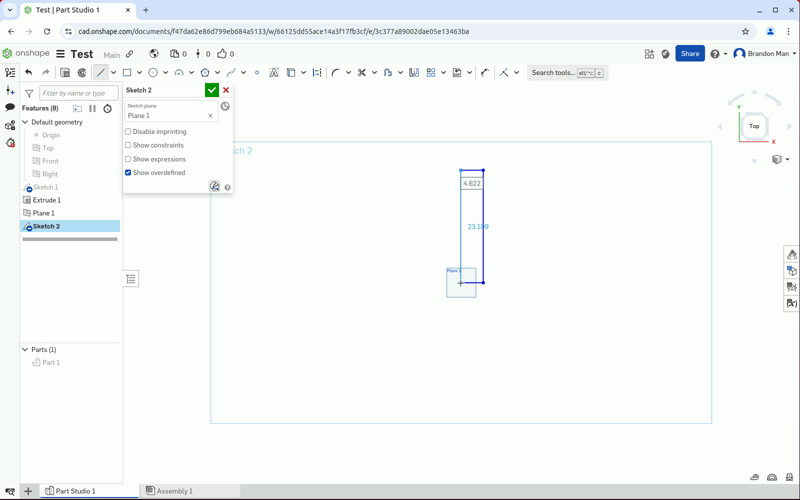
click(460, 282)
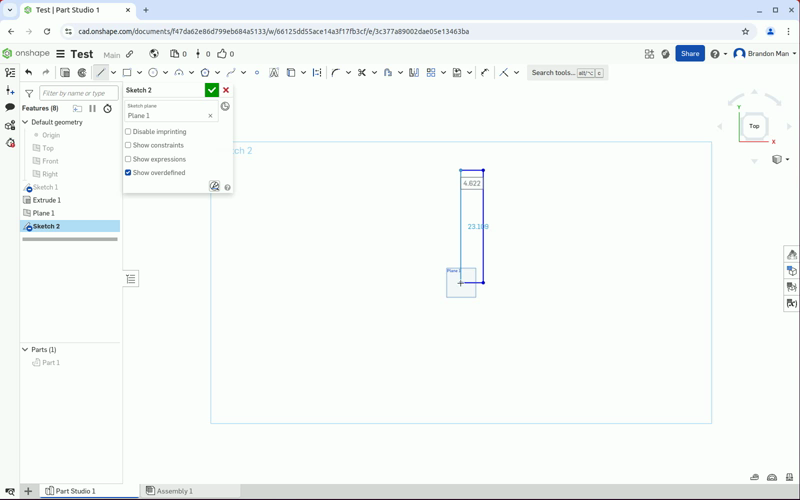
key(esc)
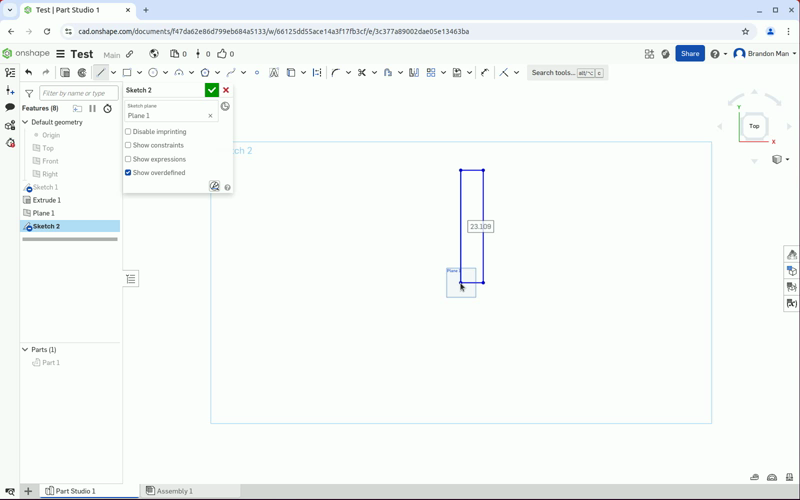
mouse_move(480, 224)
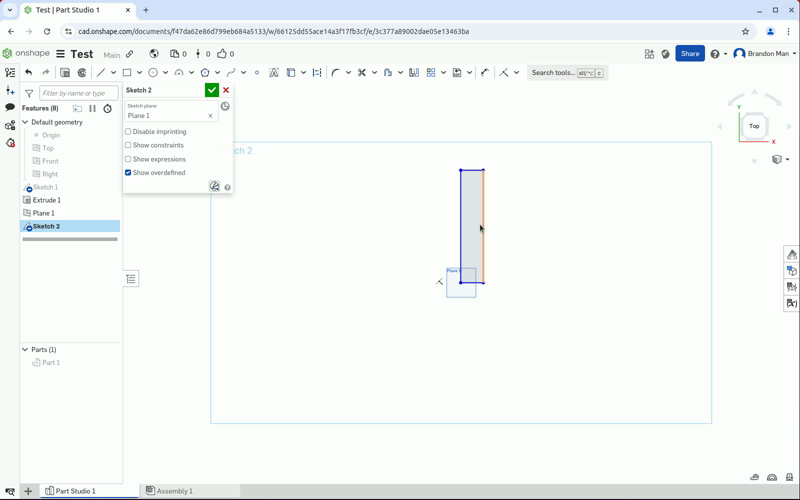
click(480, 224)
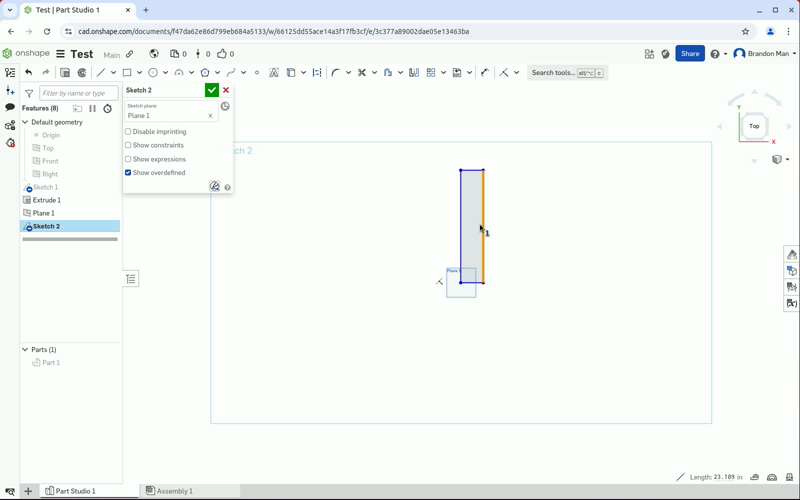
mouse_move(73, 352)
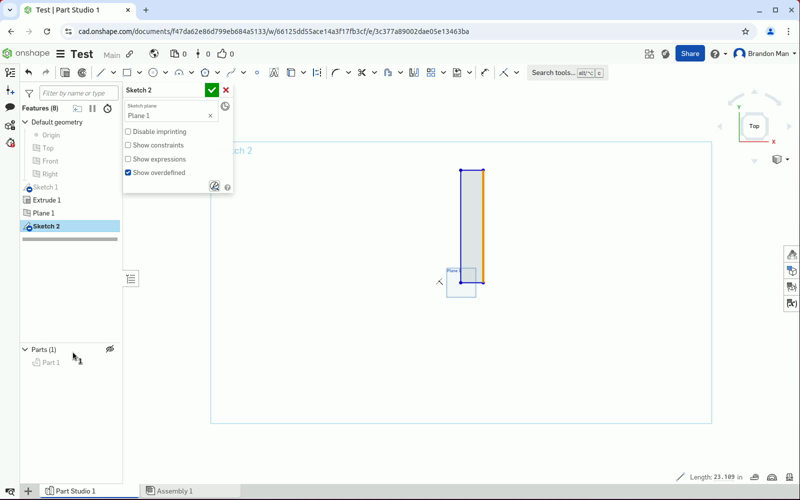
key(shift+y)
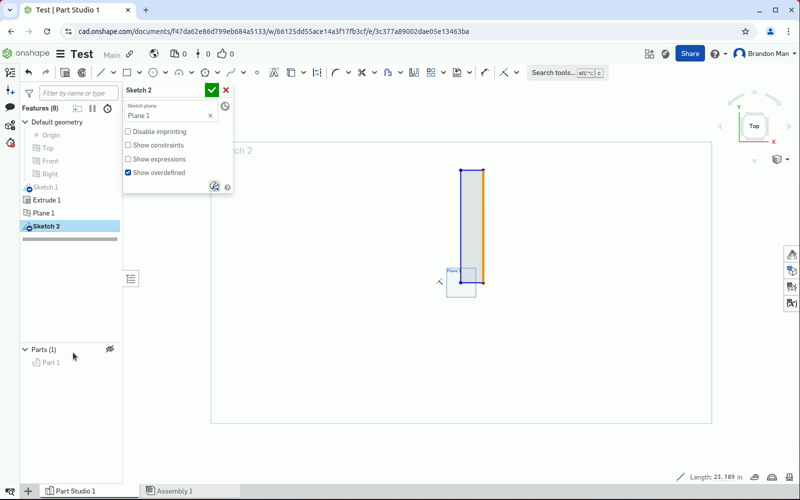
key(shift+e)
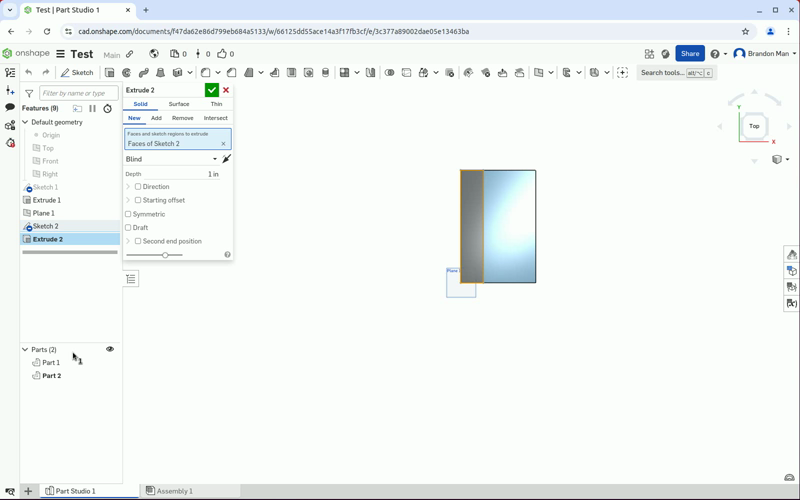
mouse_move(143, 106)
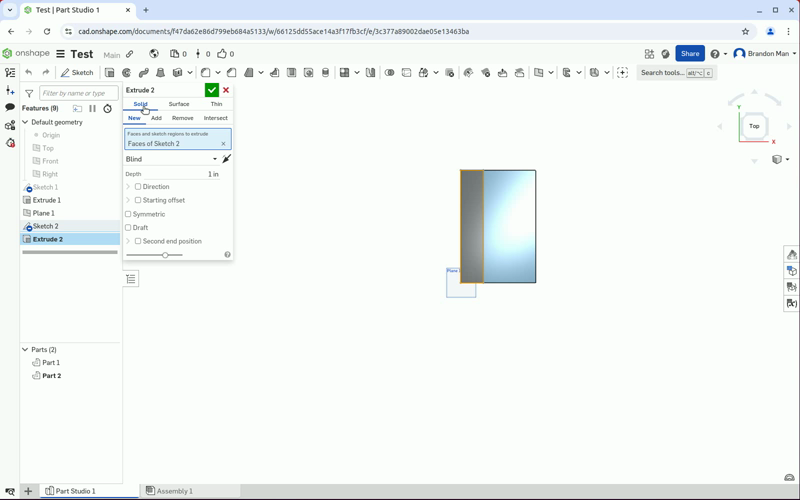
click(143, 106)
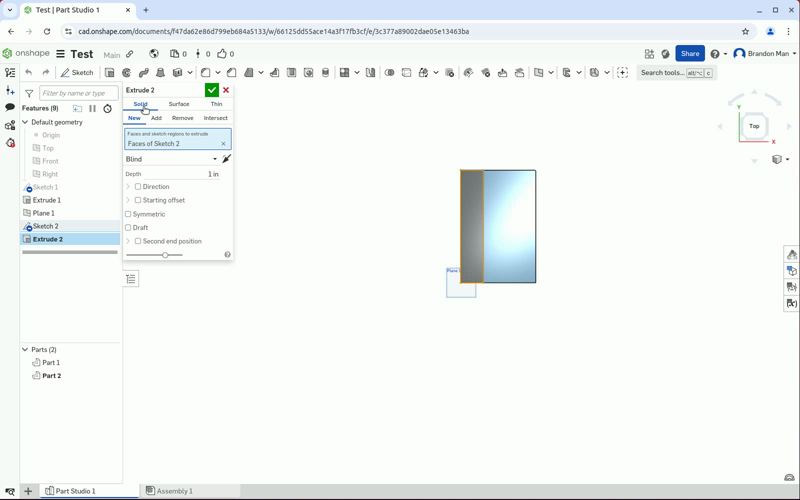
mouse_move(186, 120)
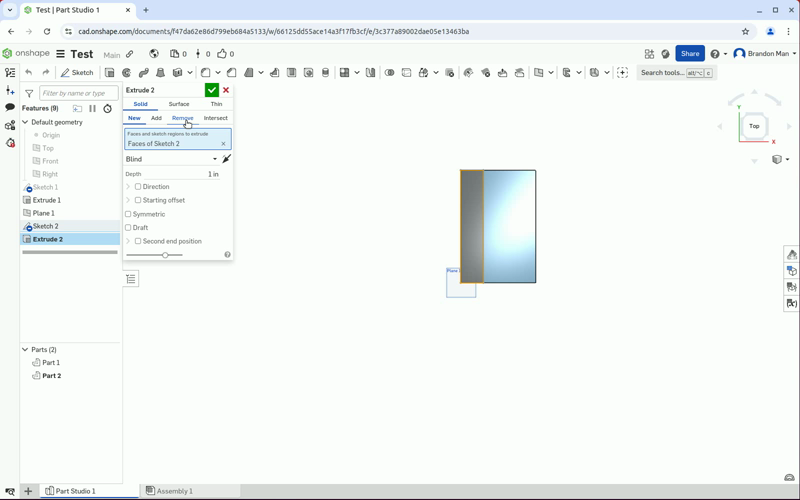
click(186, 120)
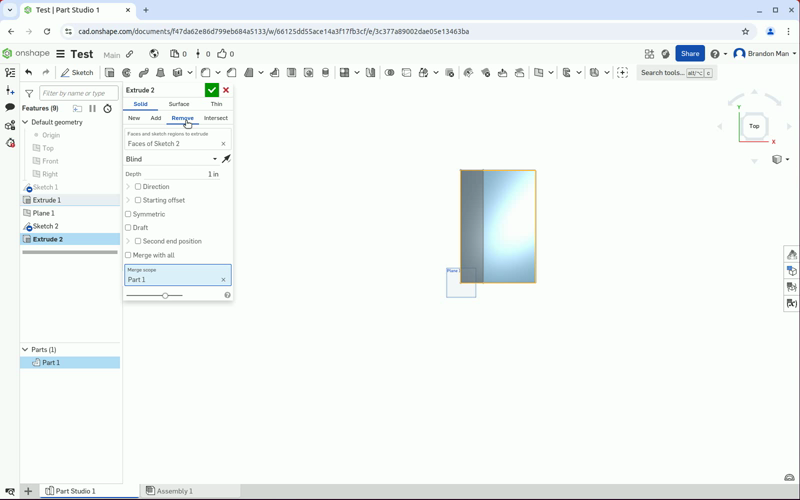
key(tab, 4)
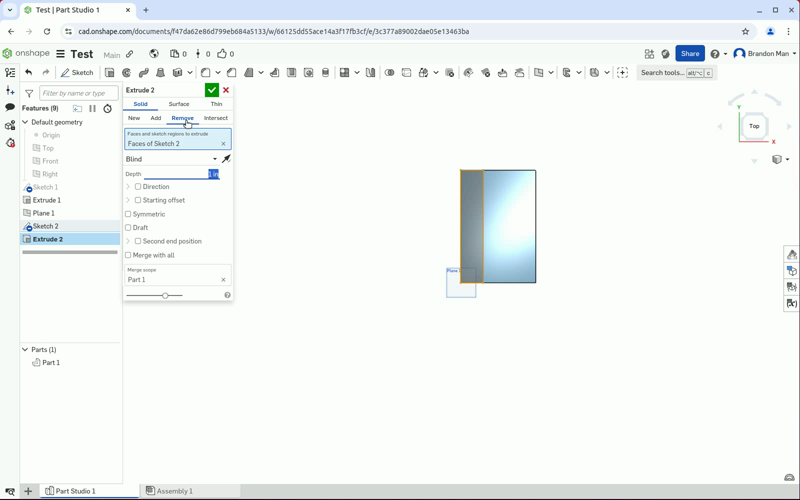
text(4.574)
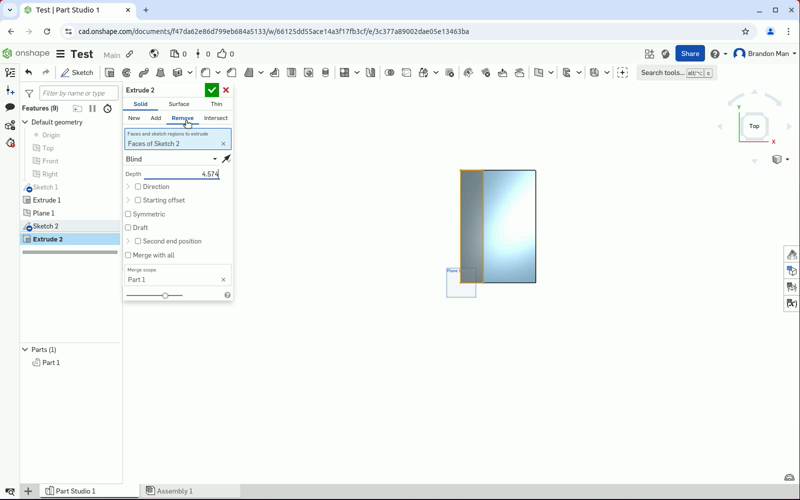
key(tab, 6)
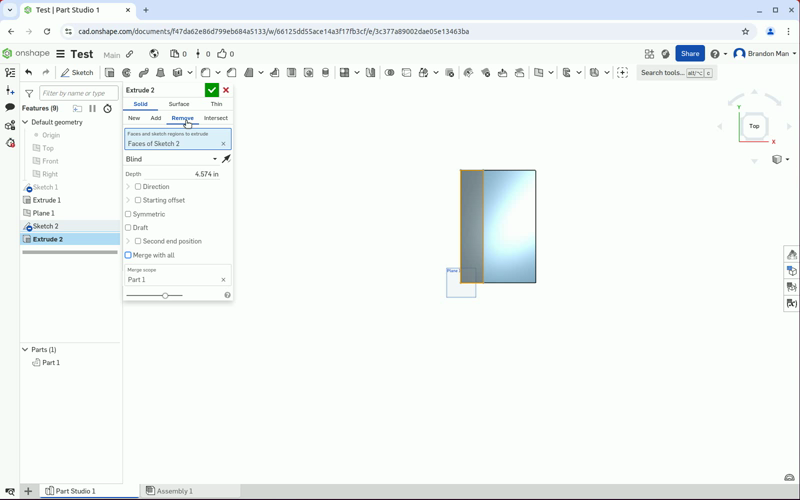
key(space)
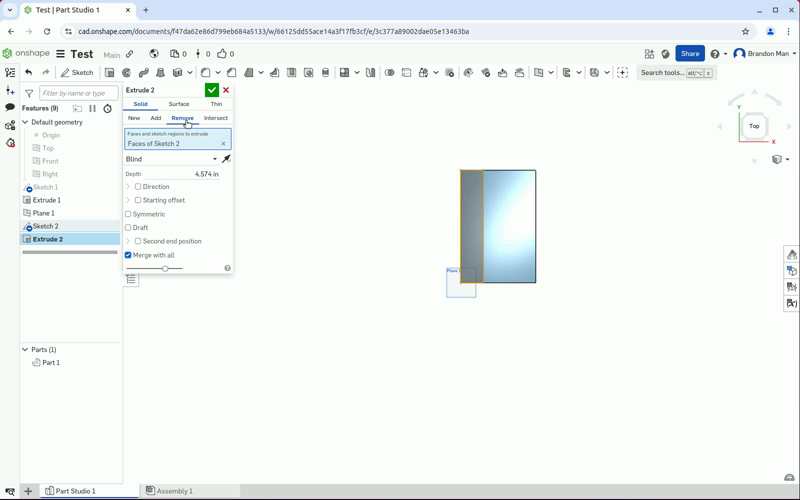
key(enter)
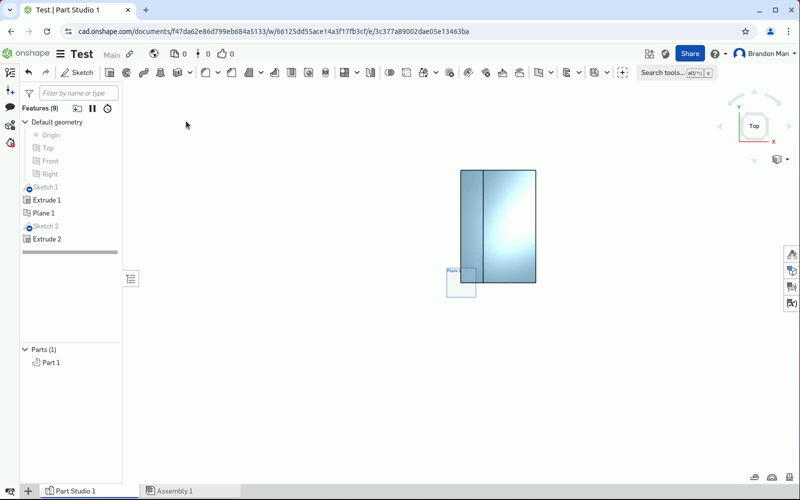
key(shift+h)
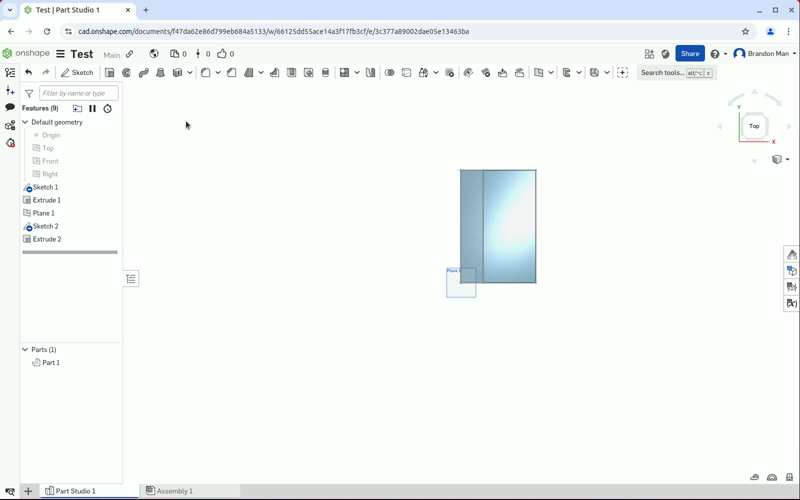
key(shift+h)
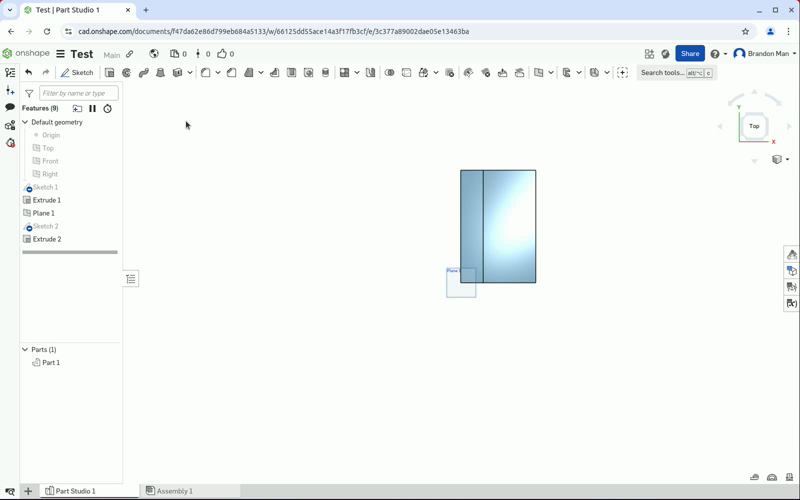
mouse_move(73, 189)
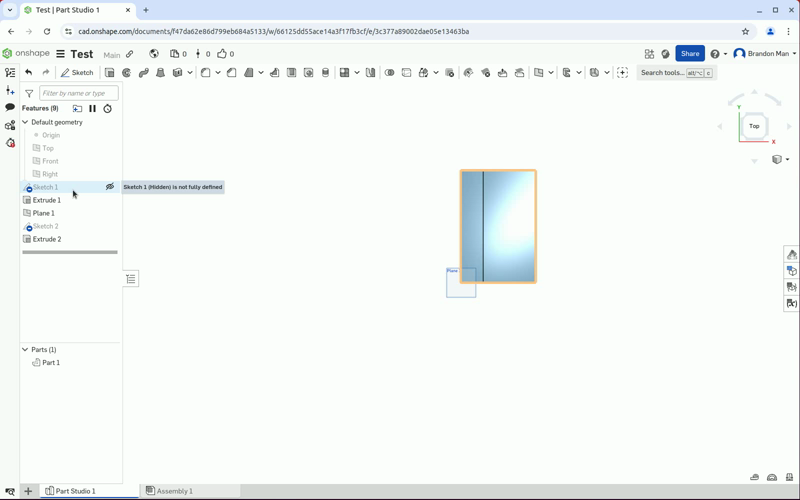
click(73, 189)
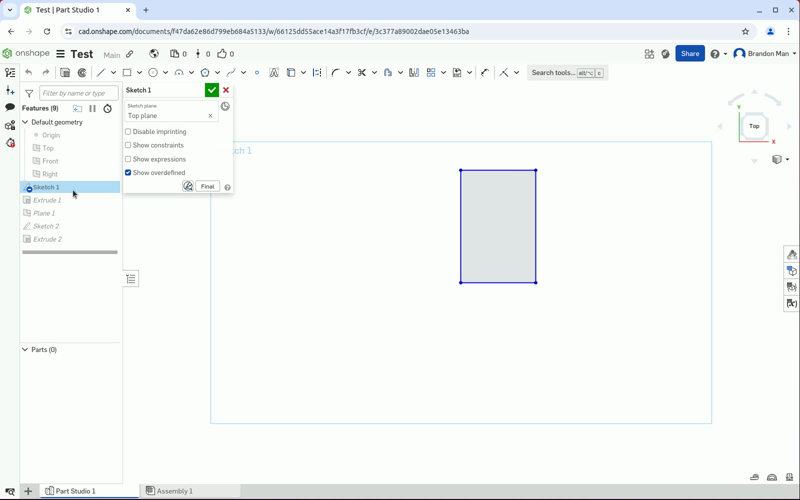
mouse_move(229, 92)
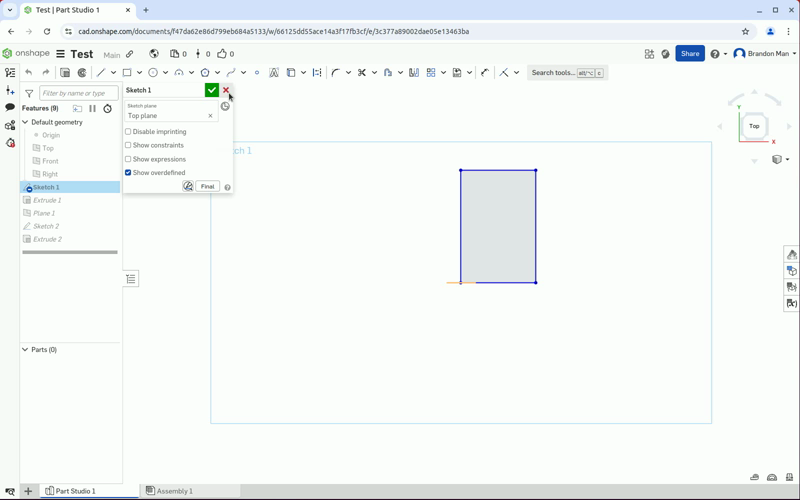
click(229, 92)
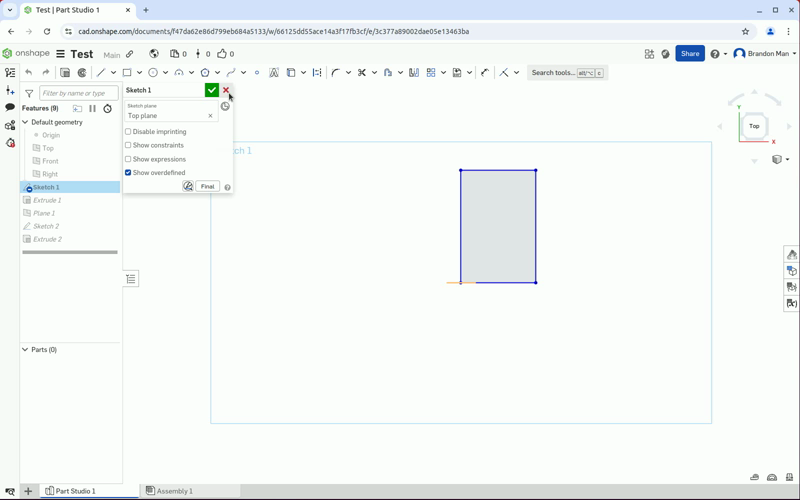
key(shift+s)
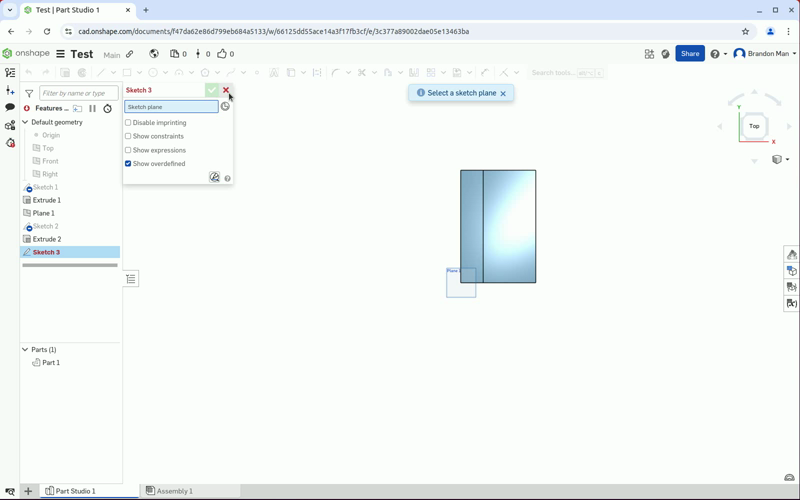
mouse_move(73, 215)
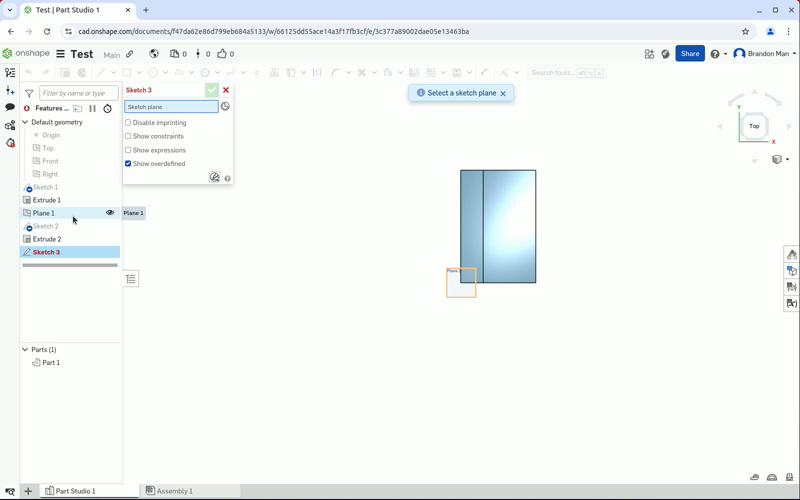
click(73, 215)
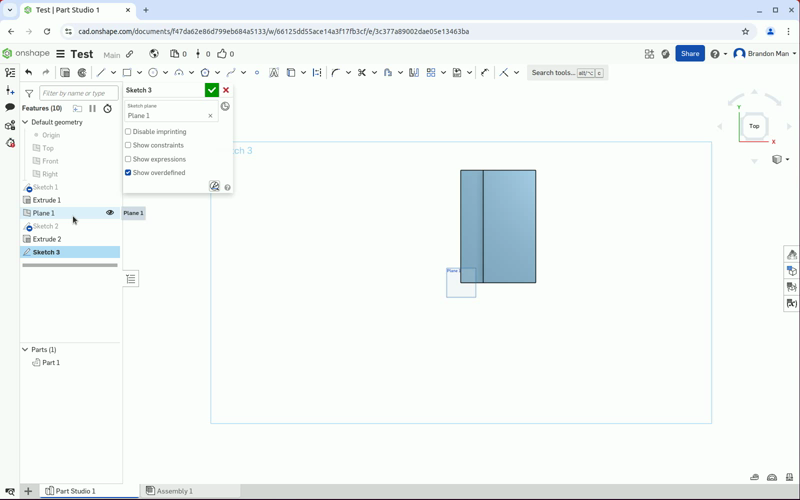
mouse_move(73, 352)
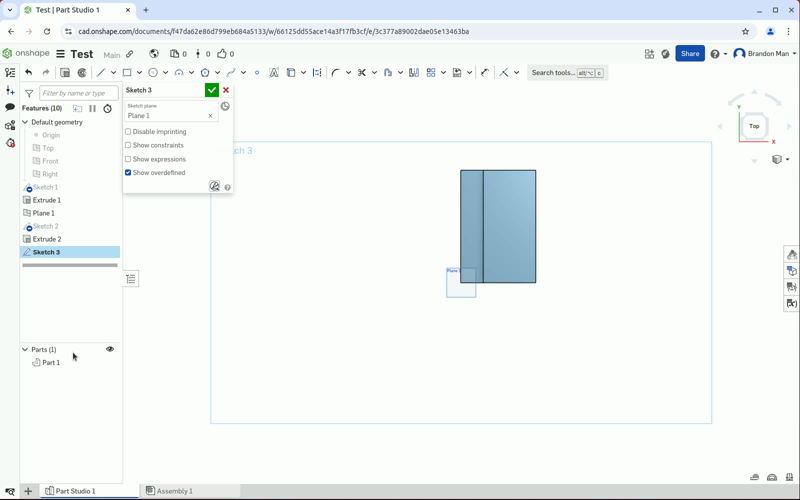
key(y)
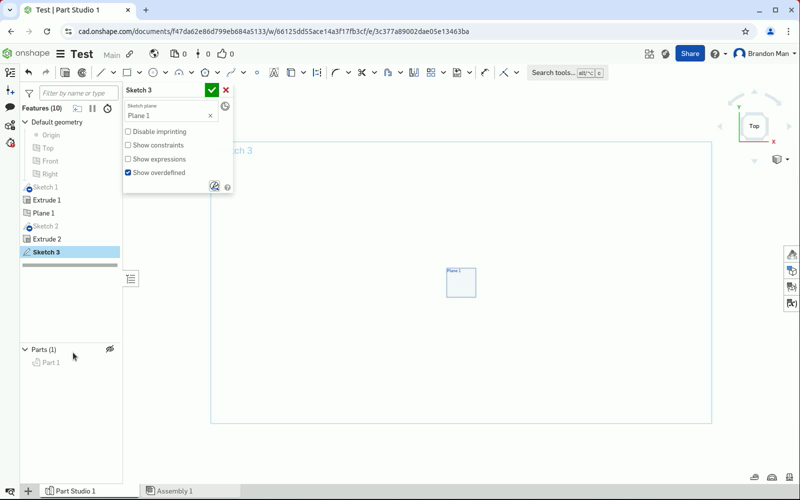
key(c)
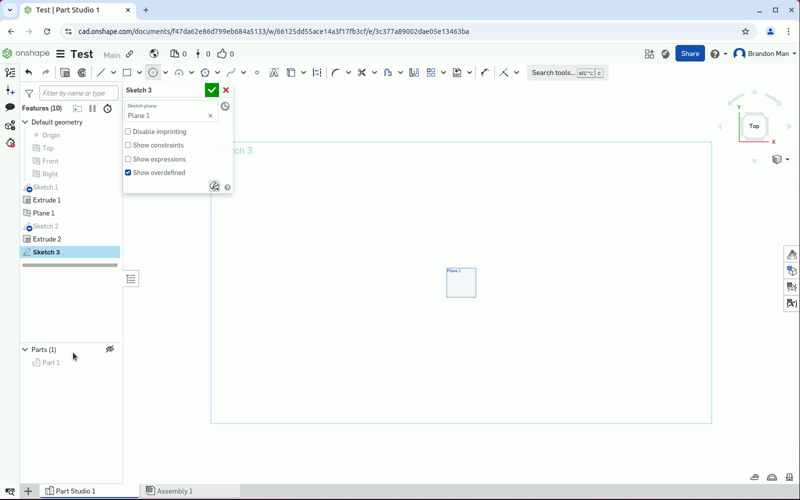
key_down(shift)
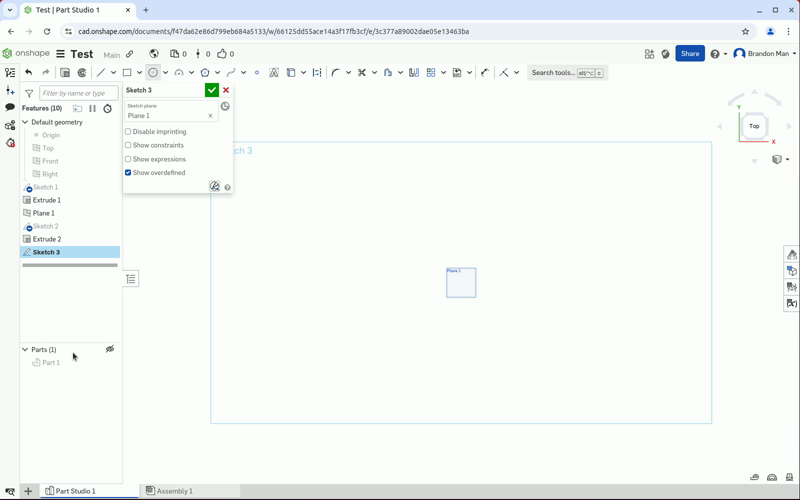
mouse_move(510, 226)
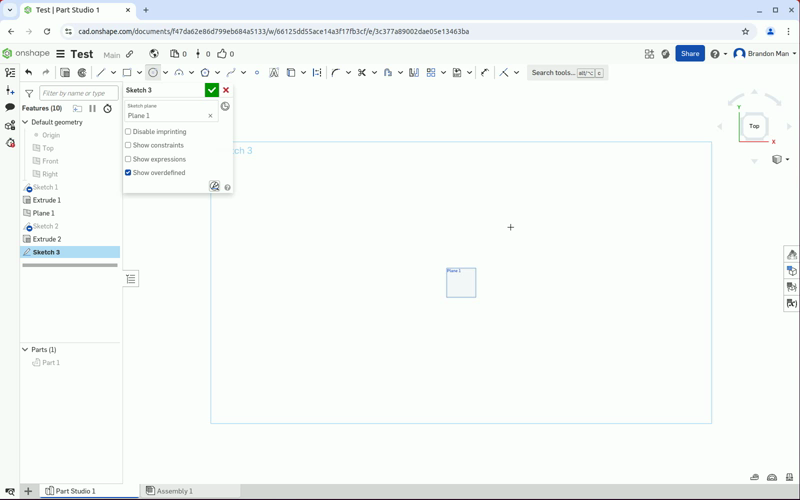
click(510, 226)
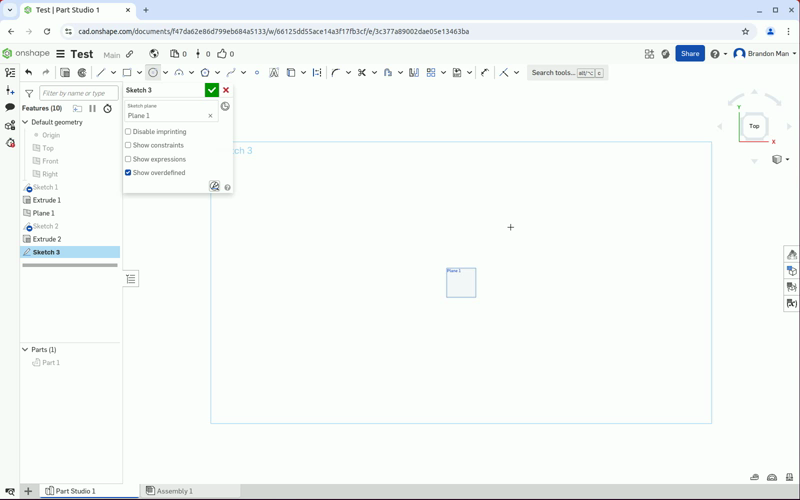
key_up(shift)
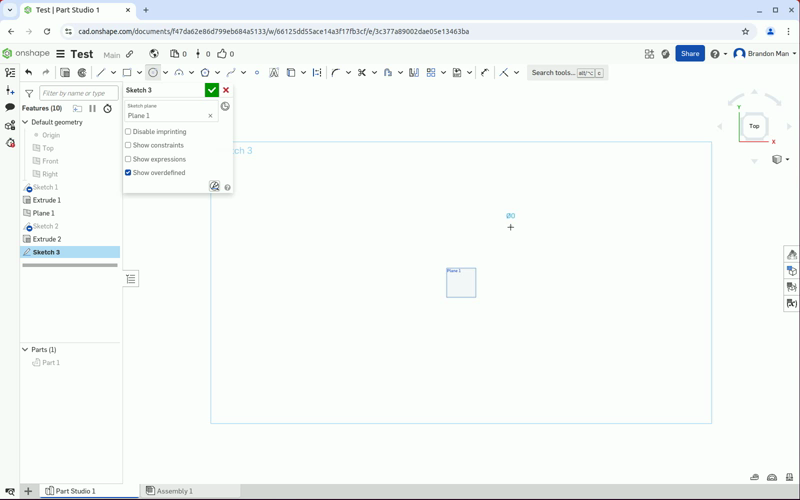
mouse_move(526, 226)
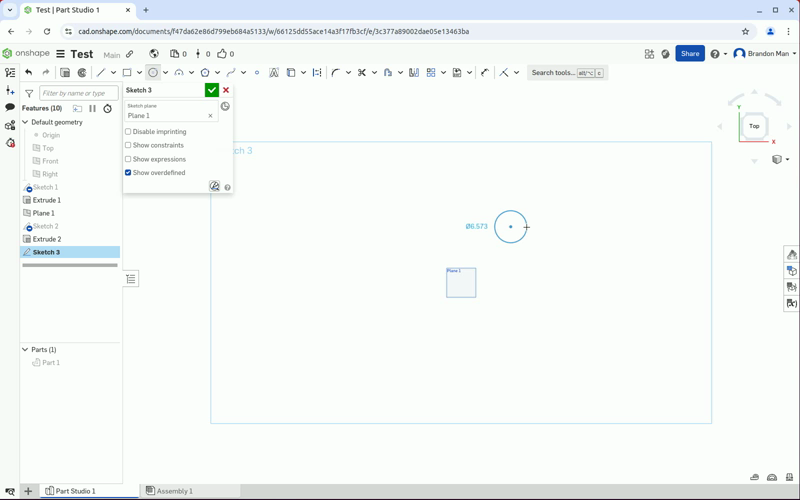
click(526, 226)
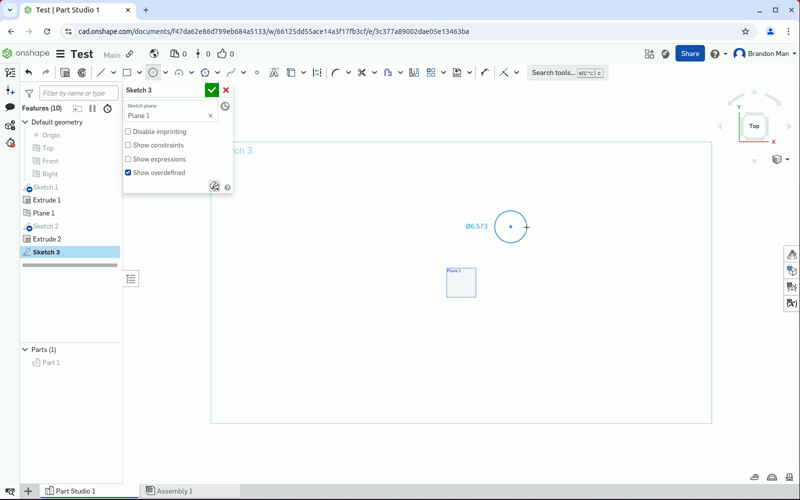
key(esc)
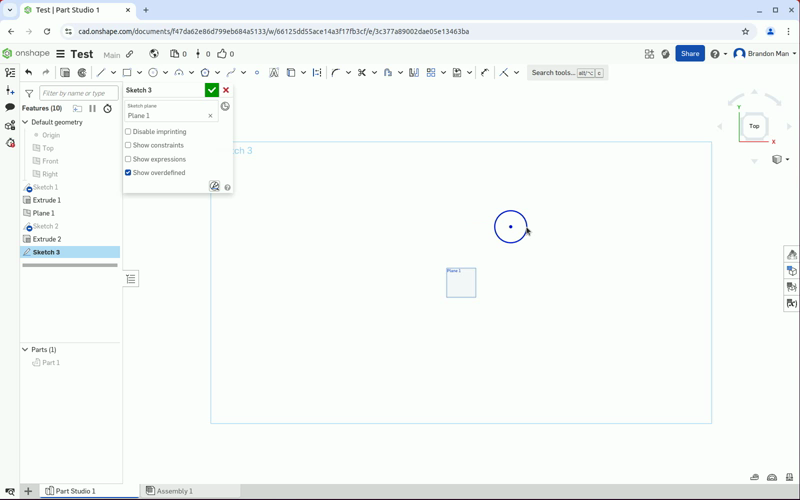
mouse_move(512, 228)
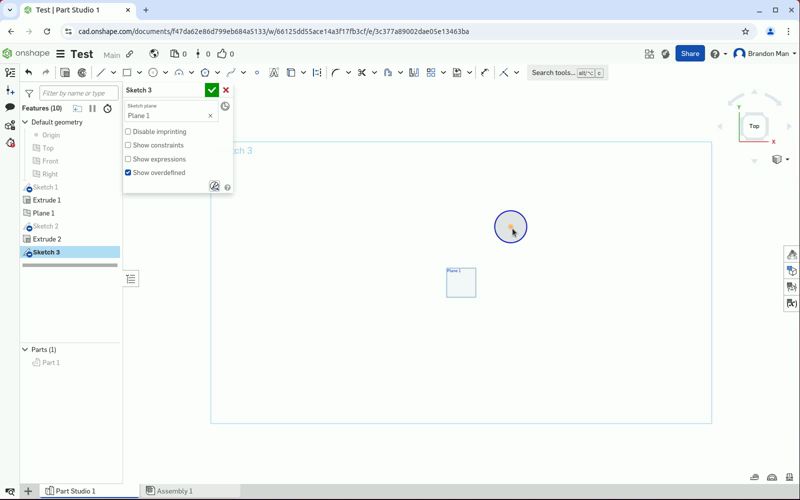
scroll(6)
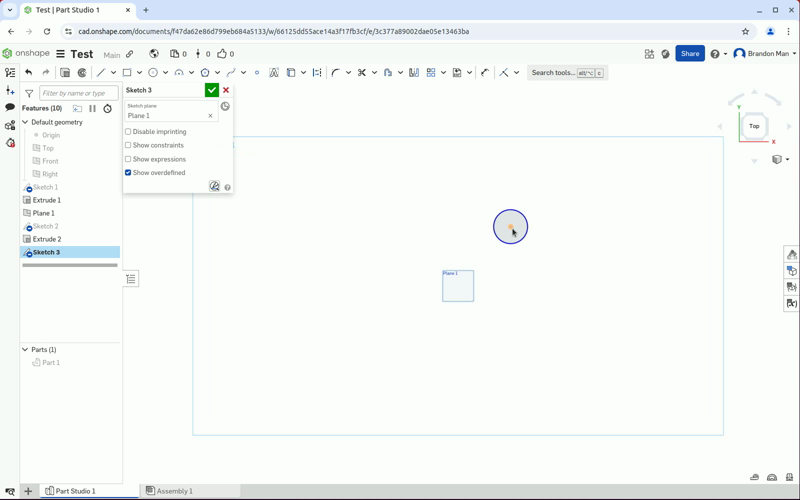
scroll(6)
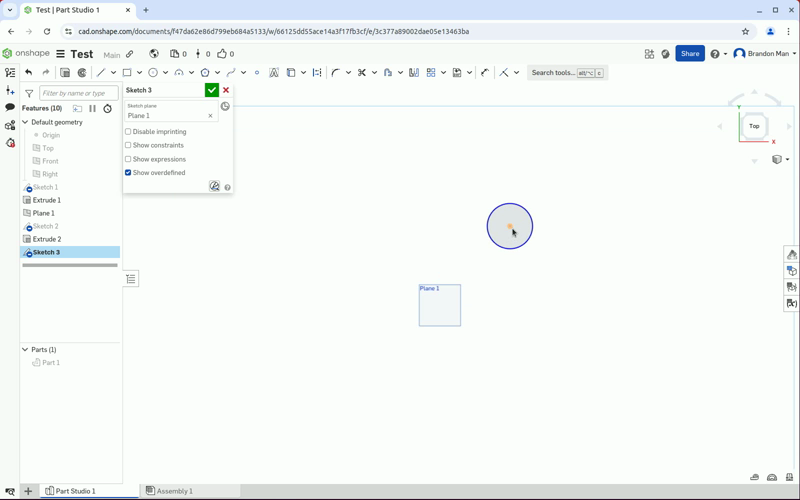
scroll(6)
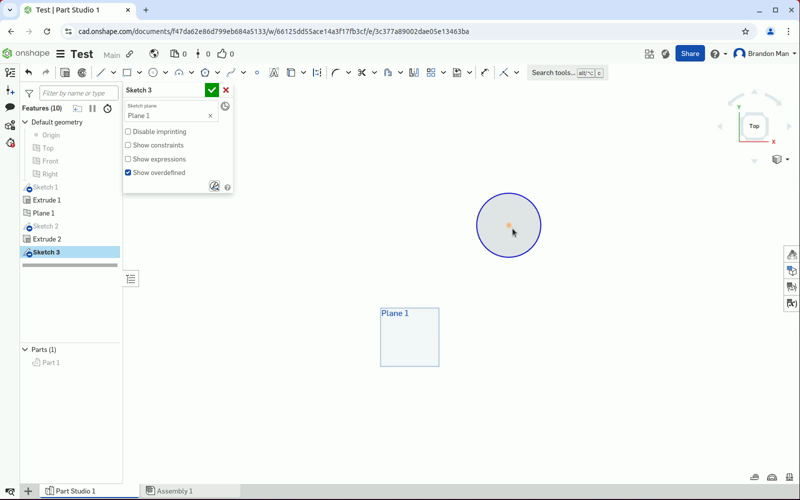
scroll(6)
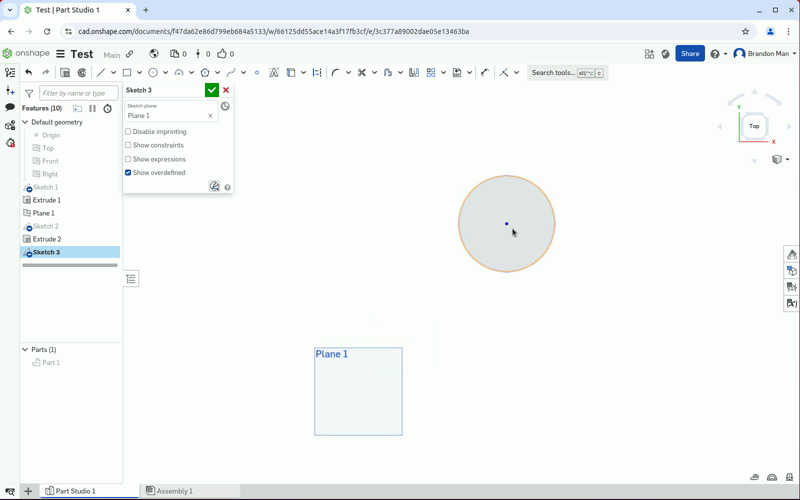
scroll(6)
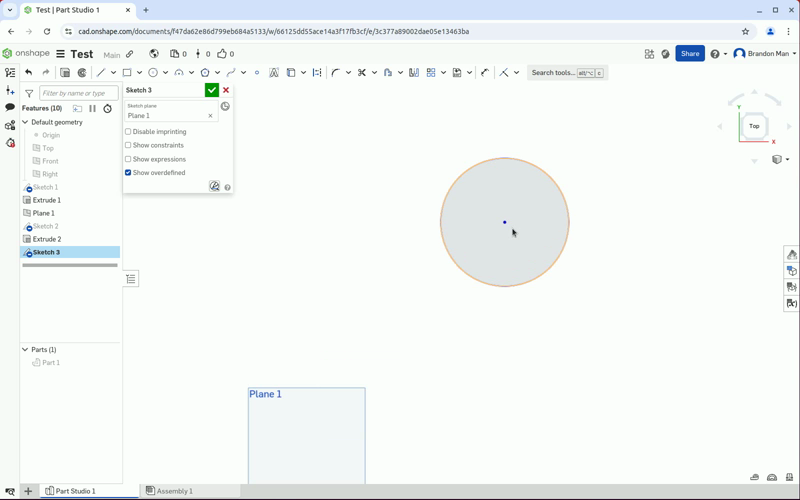
scroll(6)
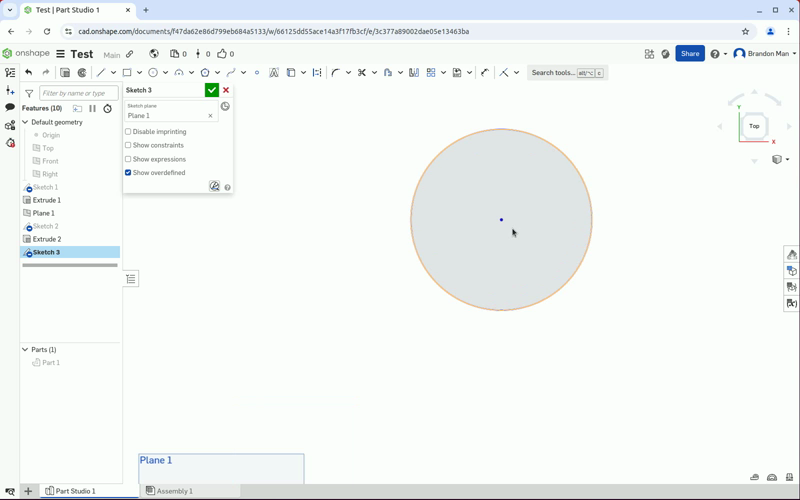
scroll(6)
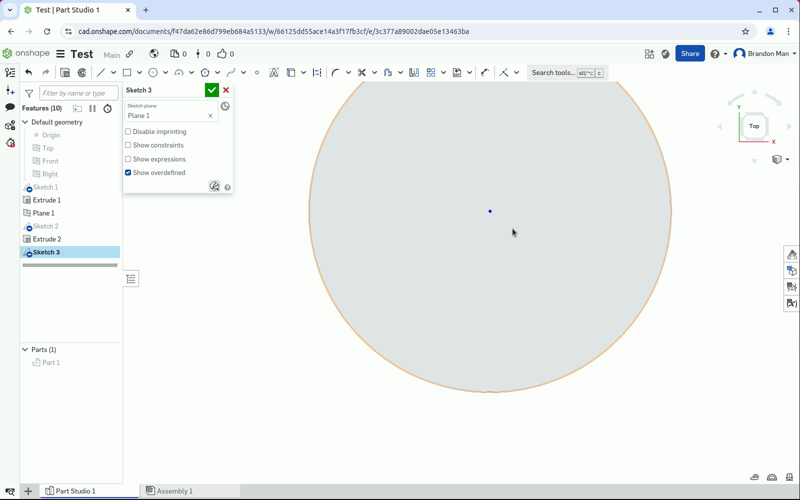
click(512, 228)
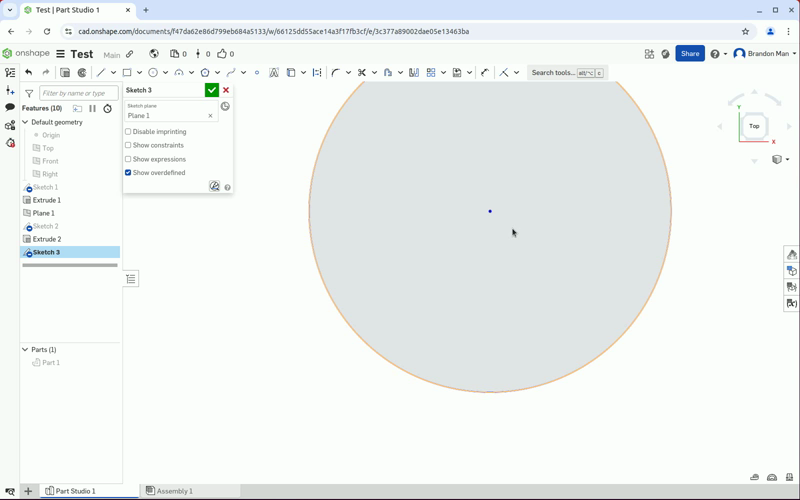
scroll(-6)
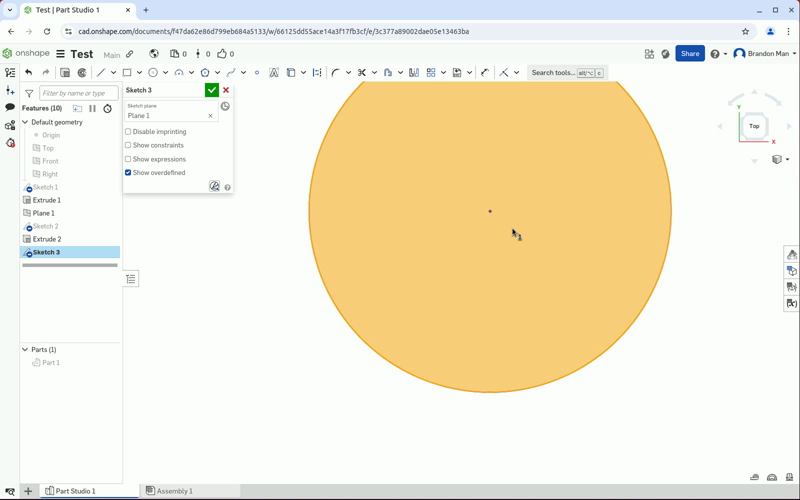
scroll(-6)
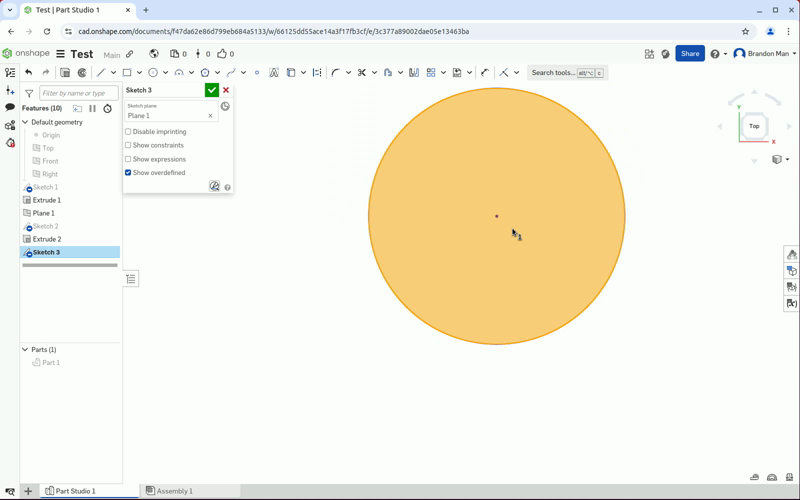
scroll(-6)
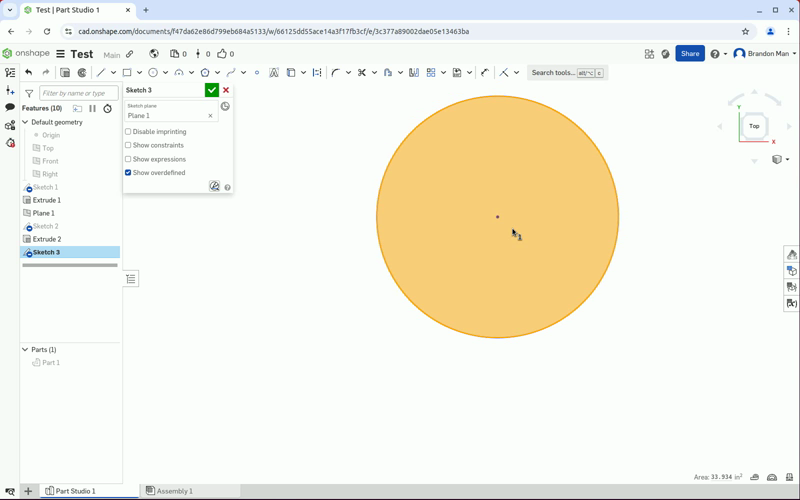
scroll(-6)
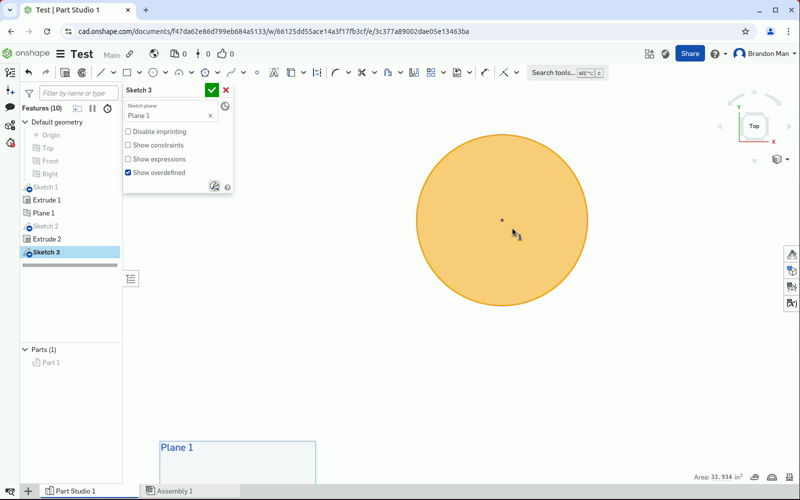
scroll(-6)
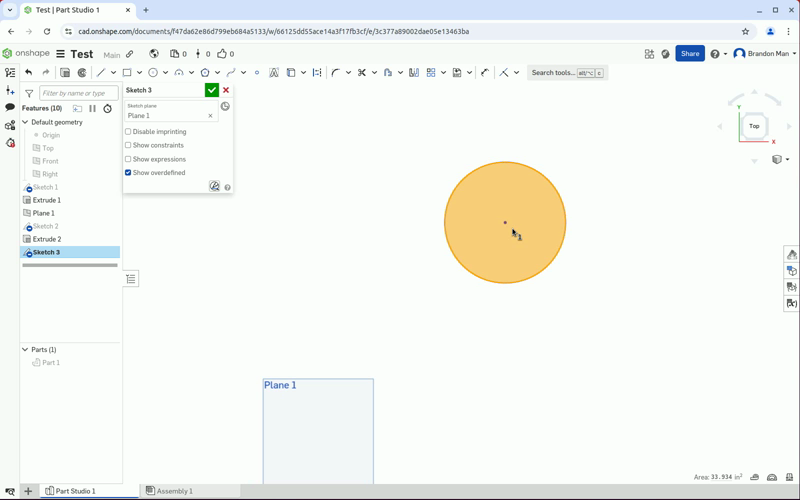
scroll(-6)
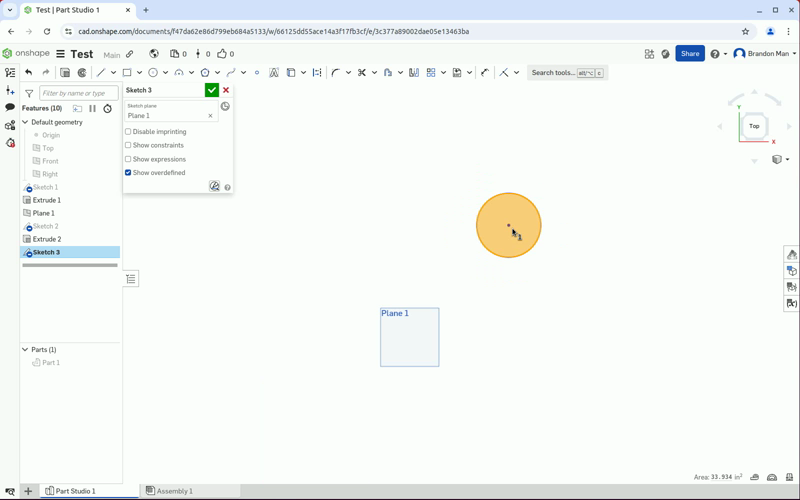
scroll(-6)
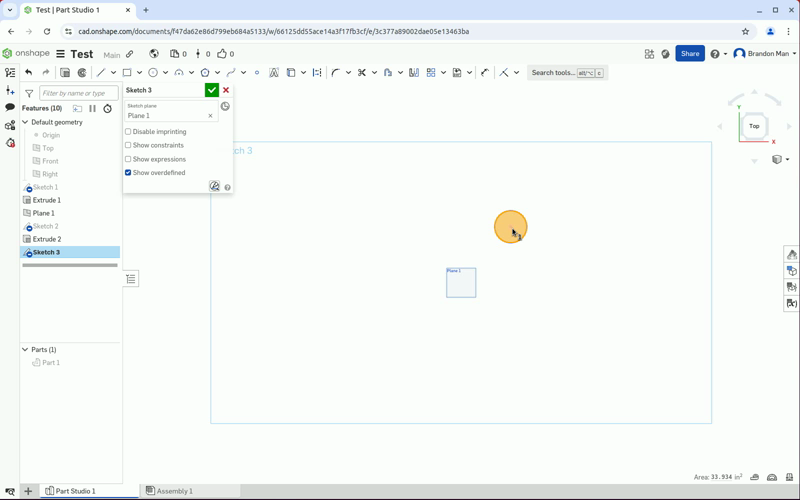
mouse_move(73, 352)
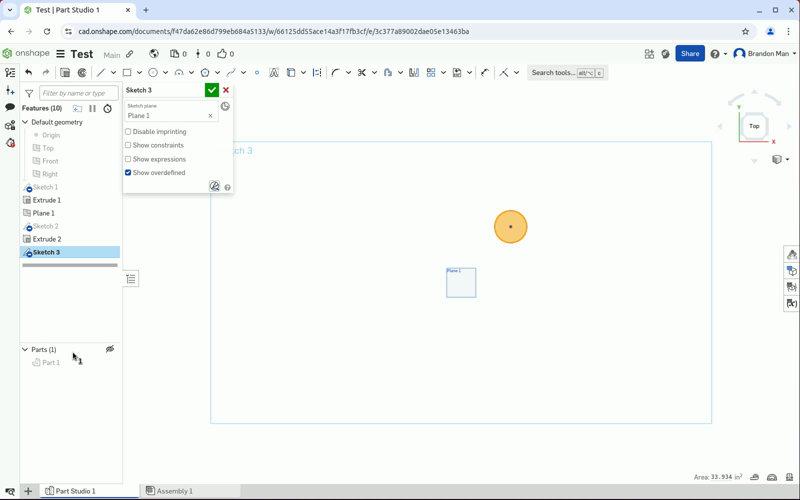
key(shift+y)
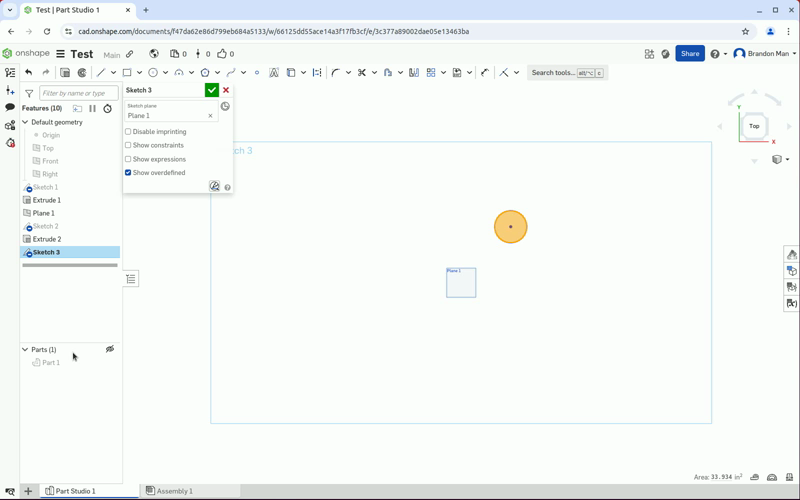
key(shift+e)
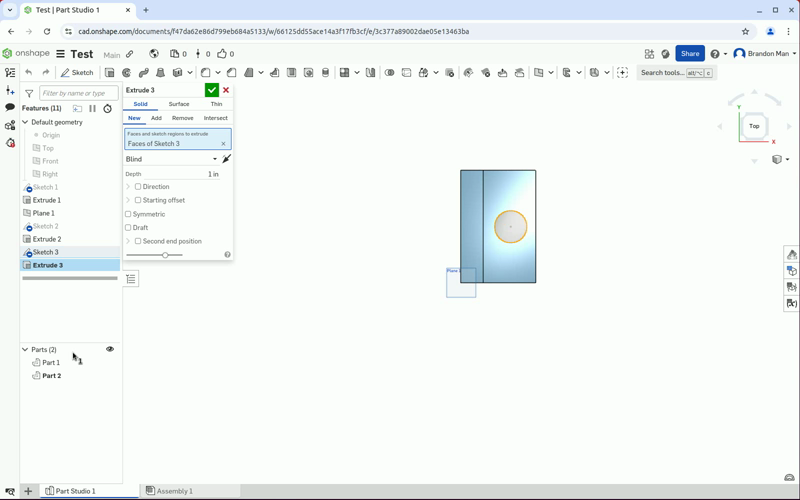
mouse_move(143, 106)
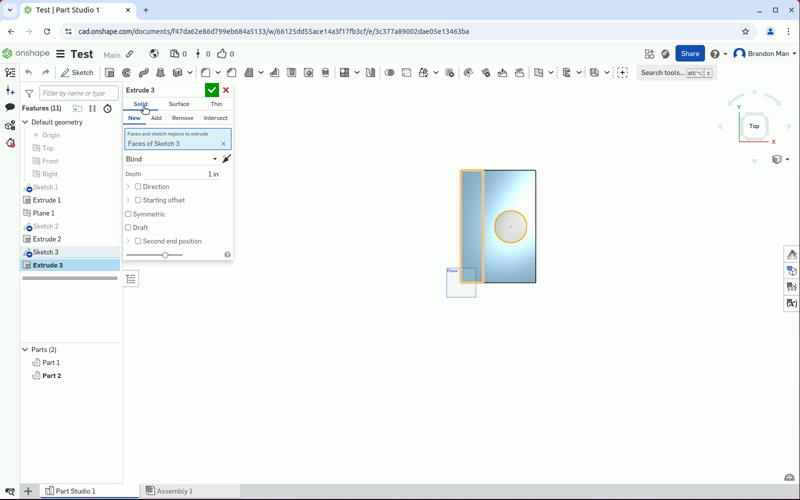
click(143, 106)
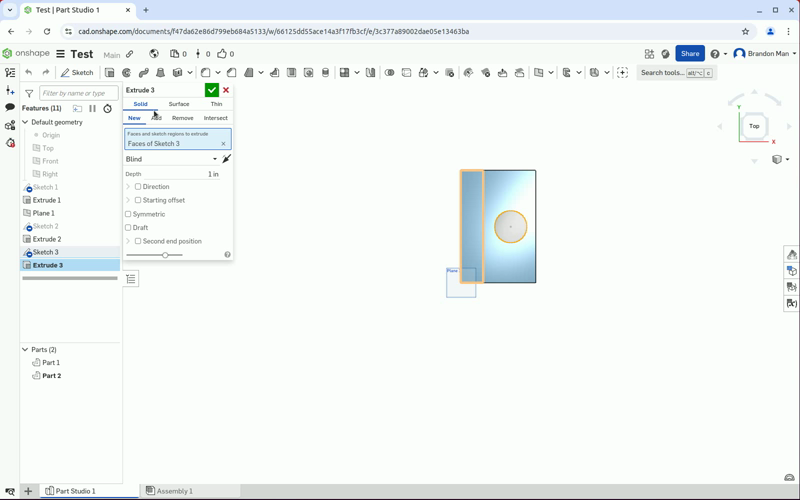
mouse_move(186, 120)
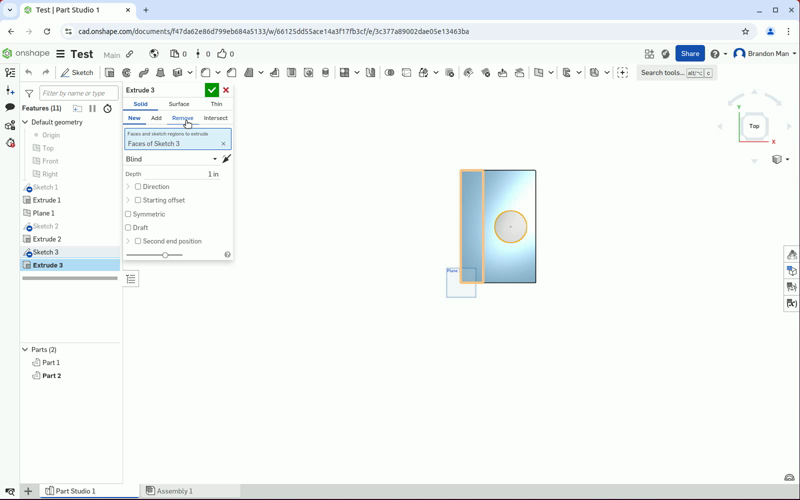
click(186, 120)
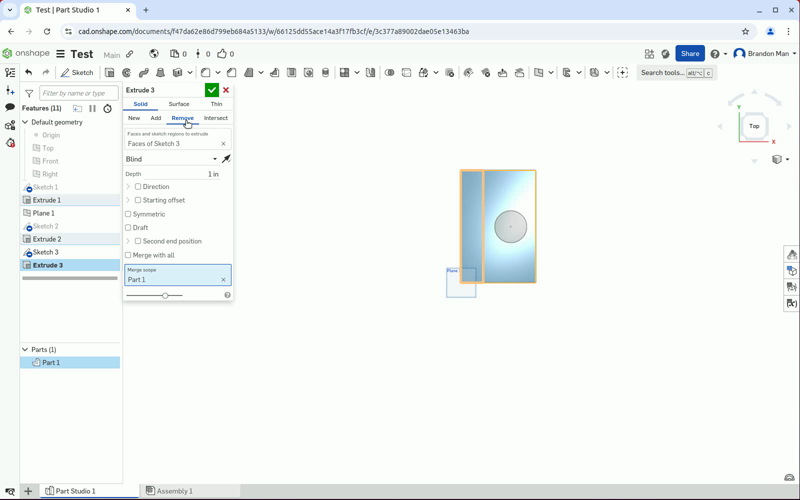
key(tab, 4)
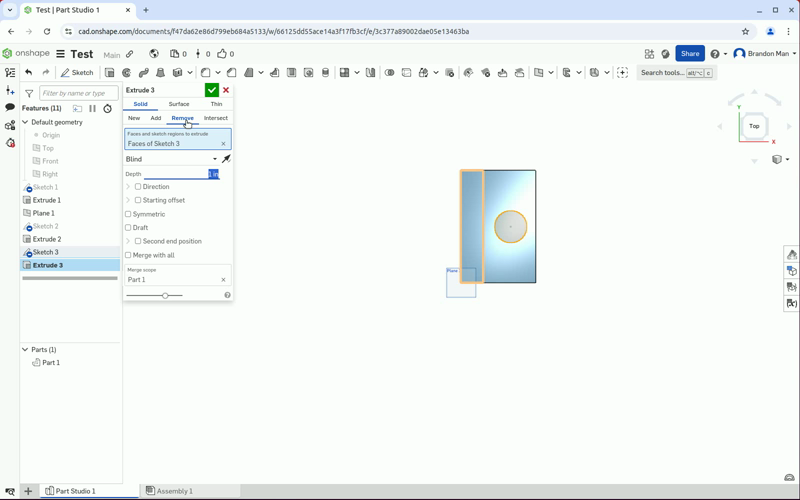
text(30.811)
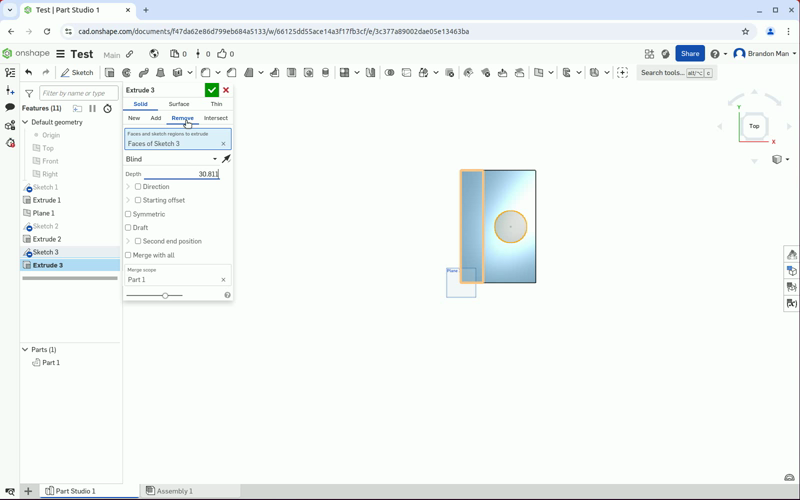
key(tab, 6)
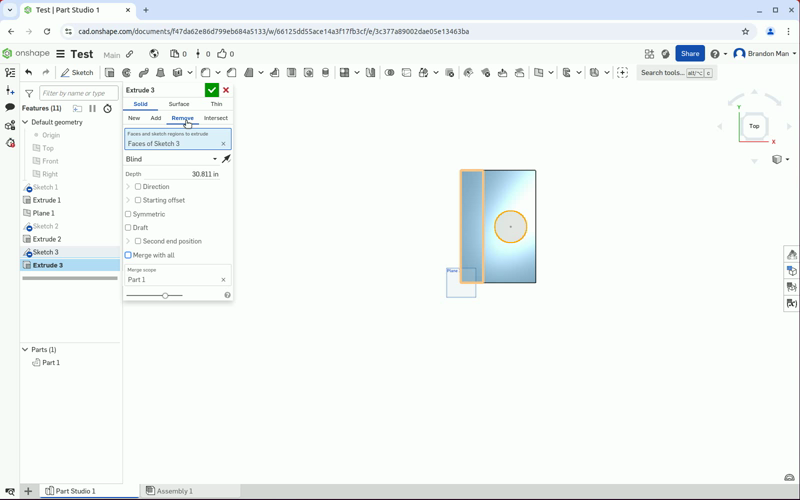
key(space)
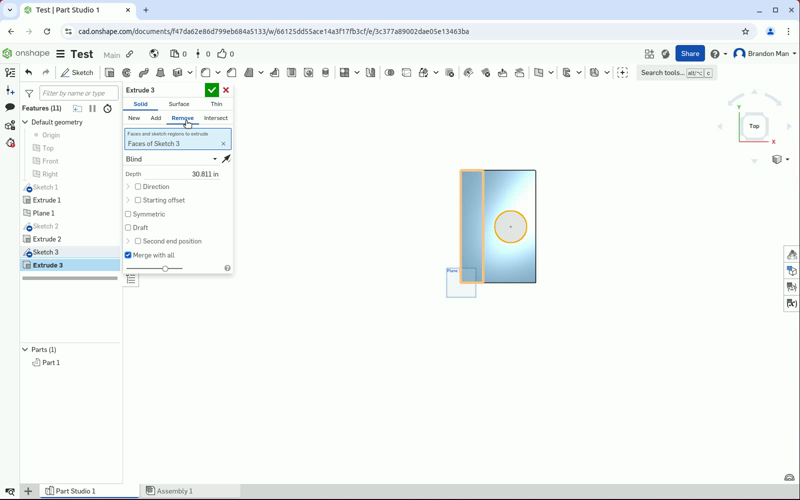
key(enter)
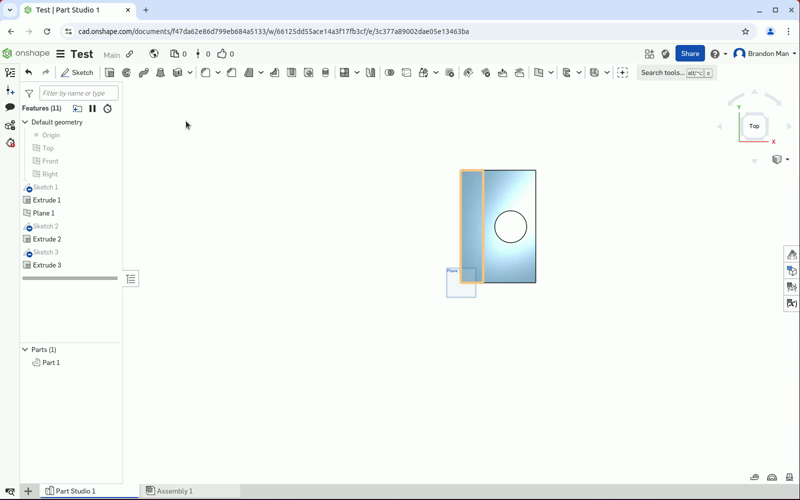
key(shift+h)
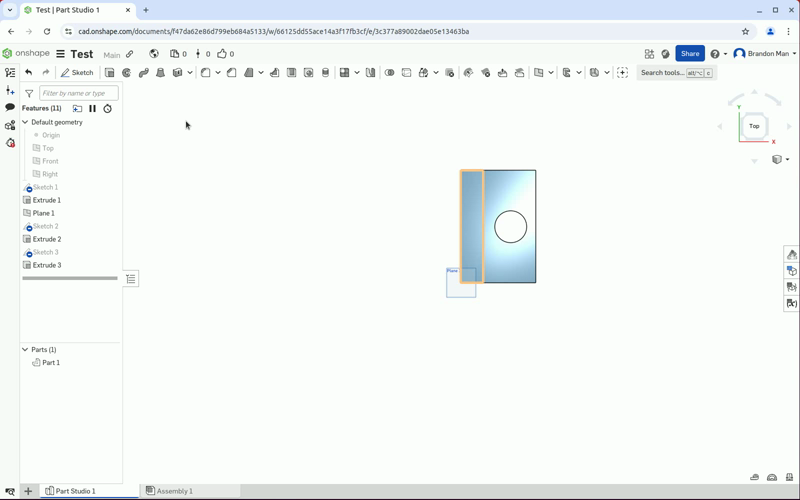
key(shift+h)
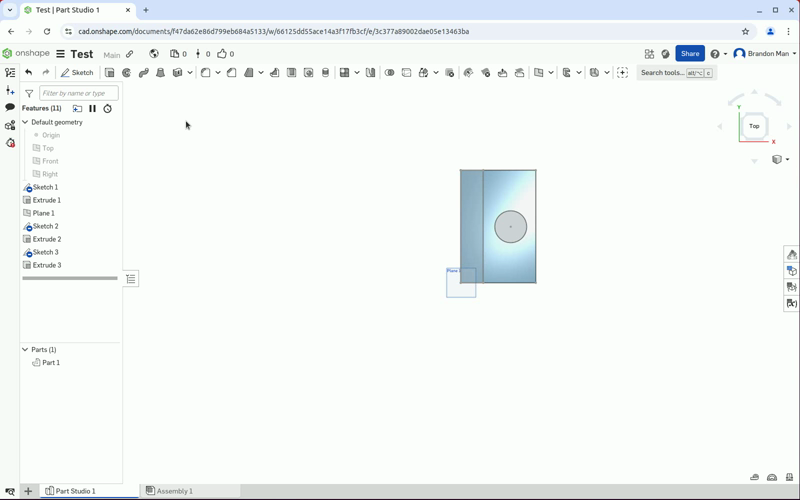
key(shift+7)
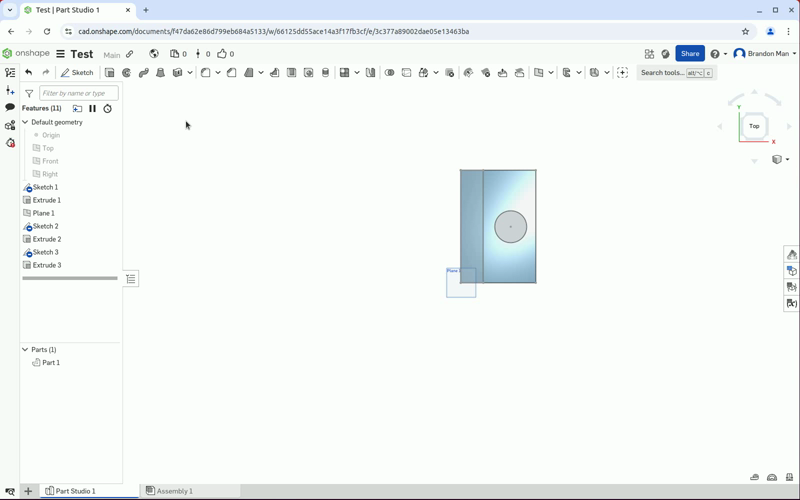
key(up, 3)
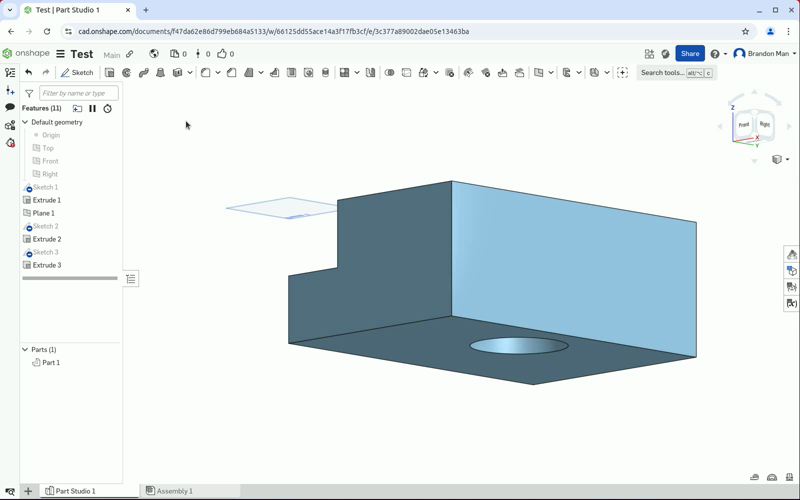
key(left, 3)
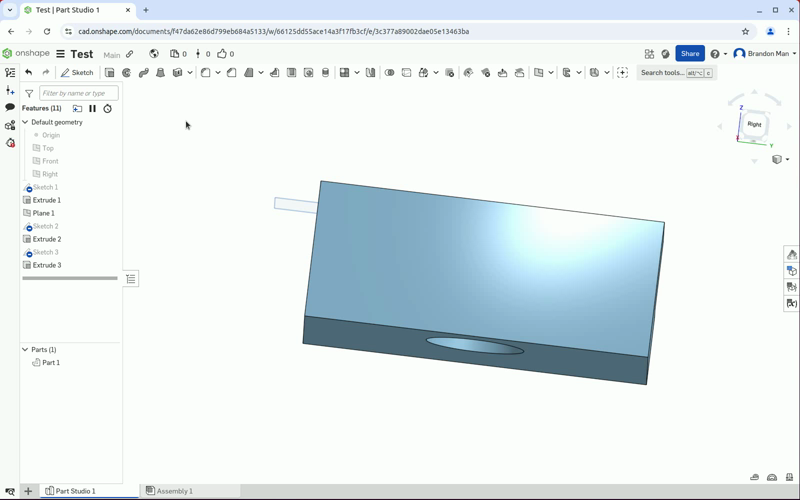
key(right, 3)
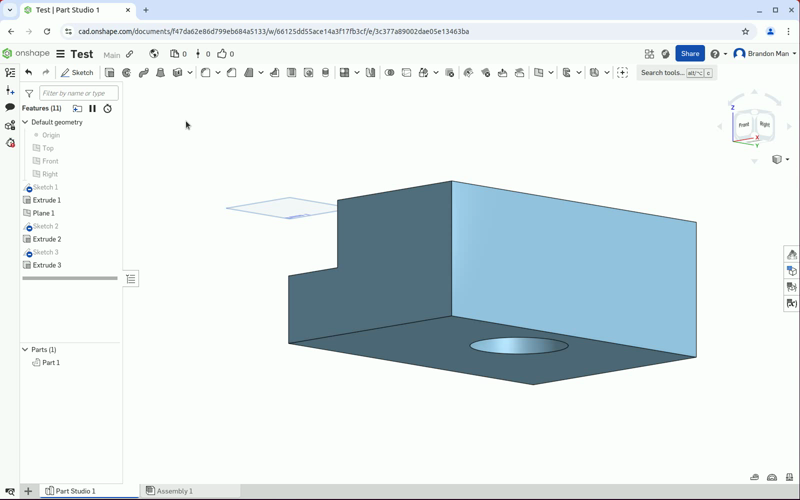
key(down, 3)
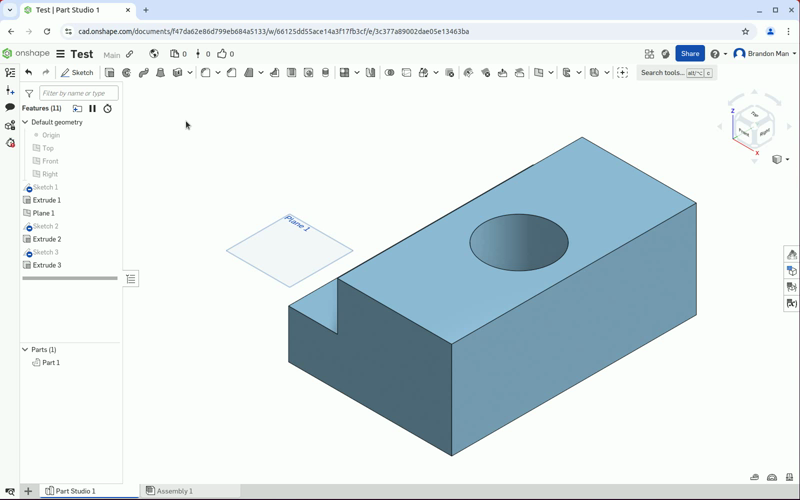
mouse_move(73, 189)
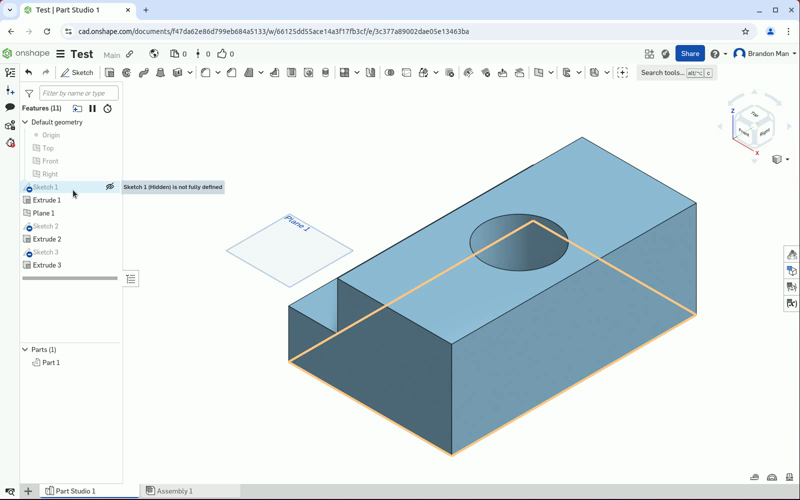
click(73, 189)